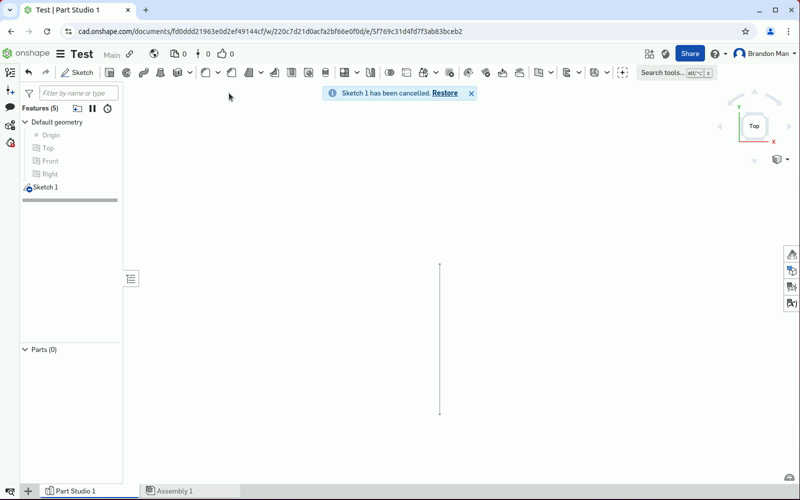
key(shift+h)
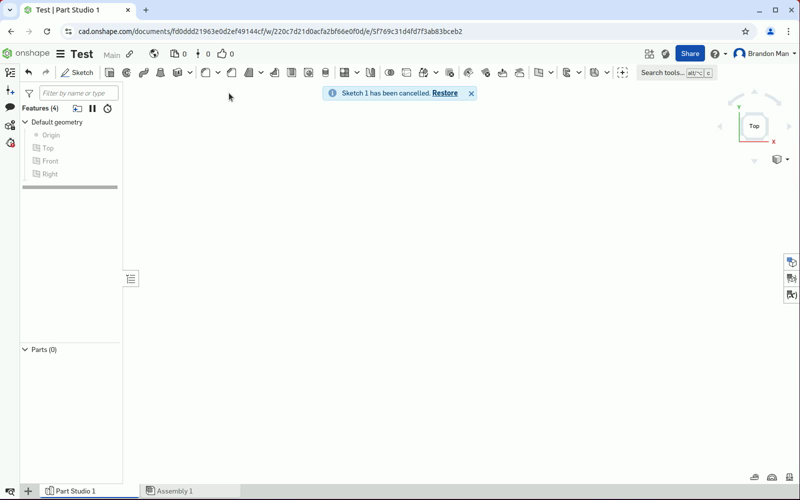
mouse_move(73, 352)
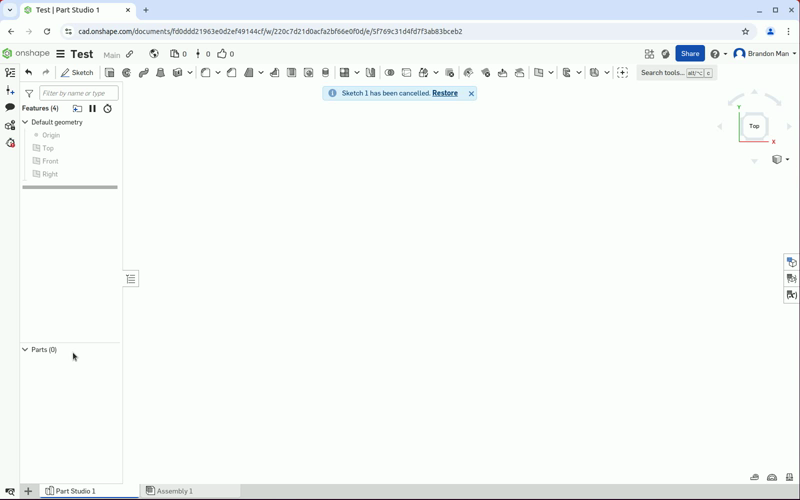
key(y)
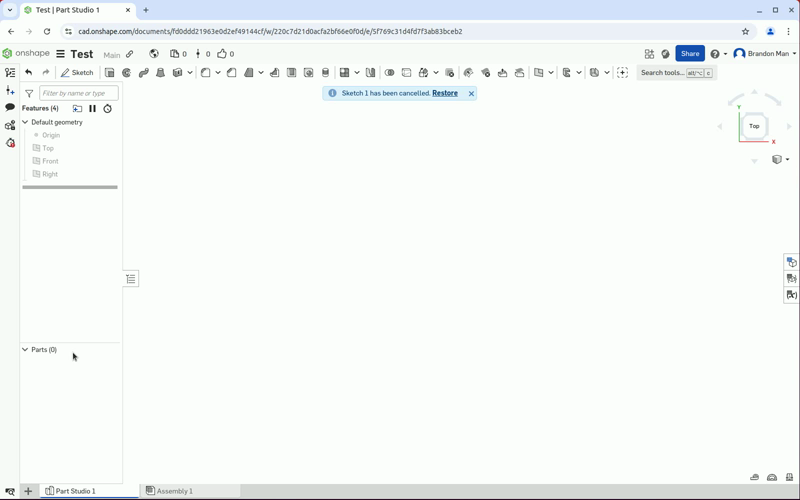
key(shift+p)
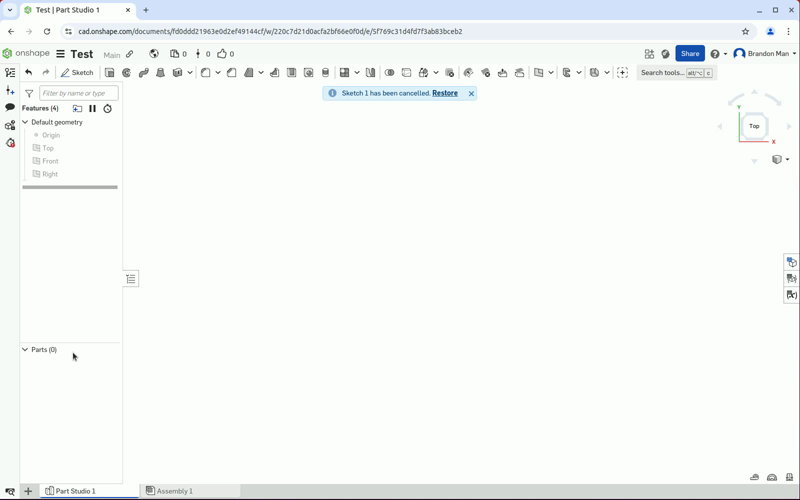
key(space)
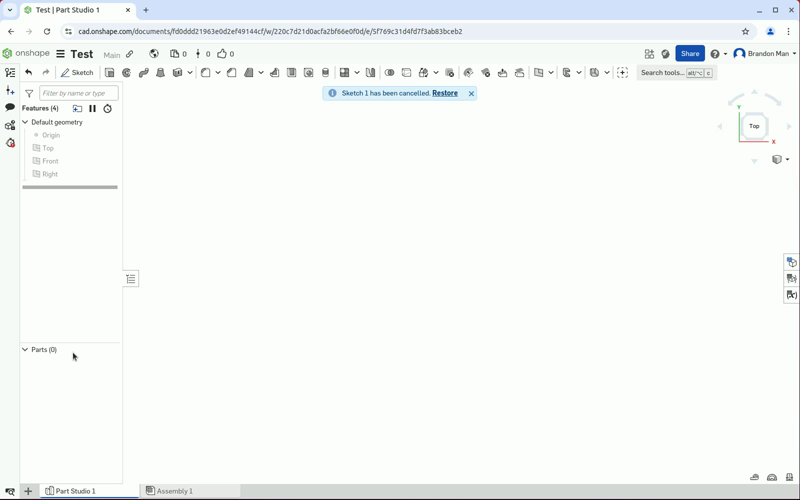
key_down(shift)
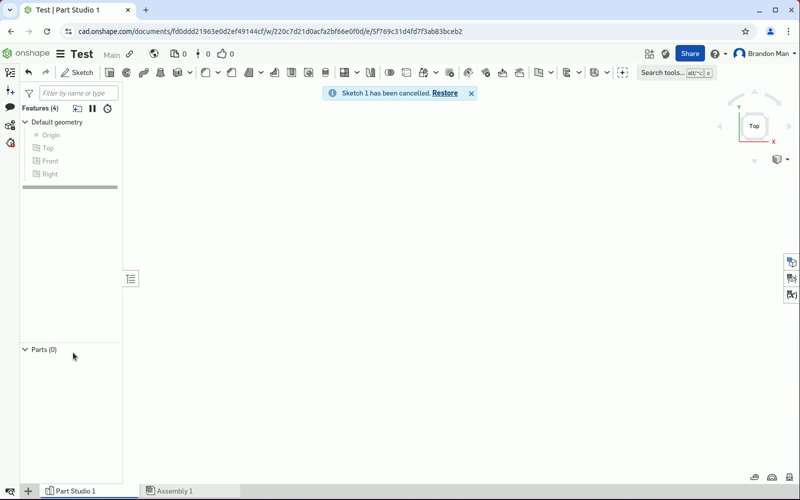
key(up)
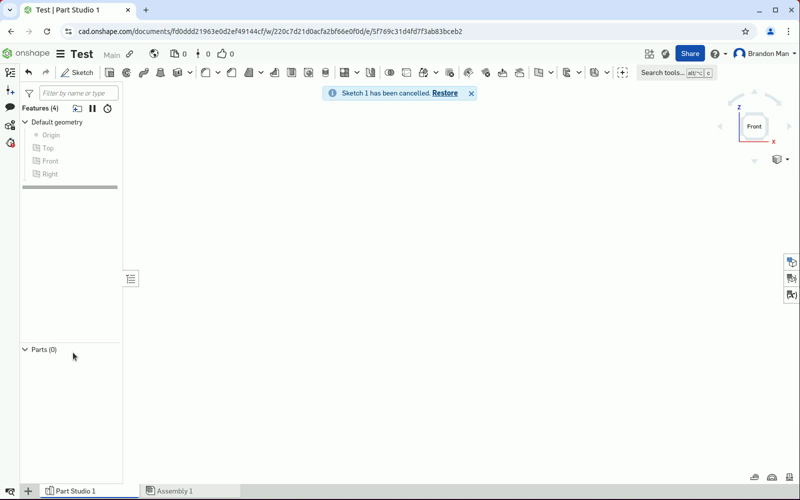
key_up(shift)
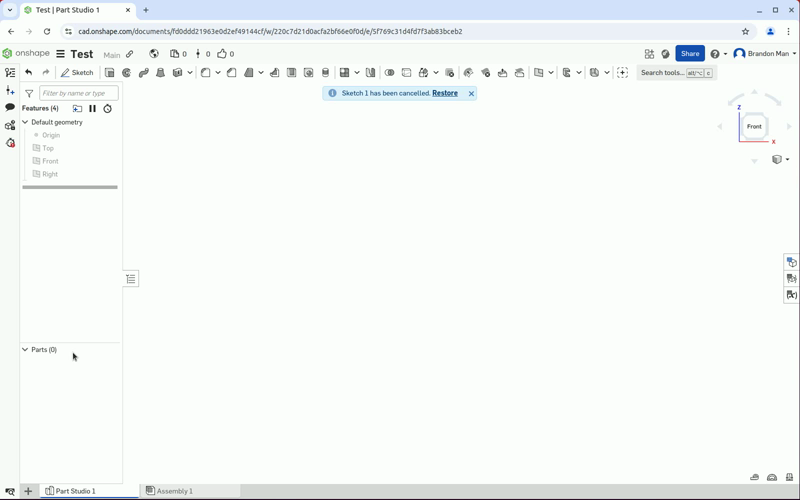
mouse_move(73, 352)
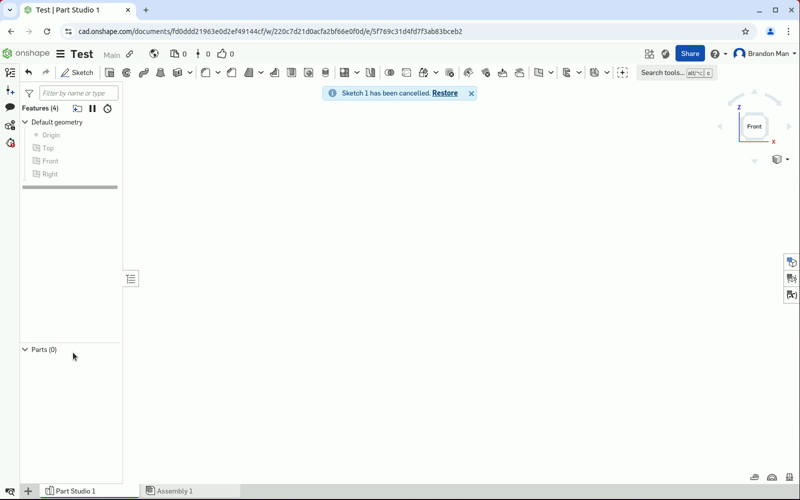
key(shift+y)
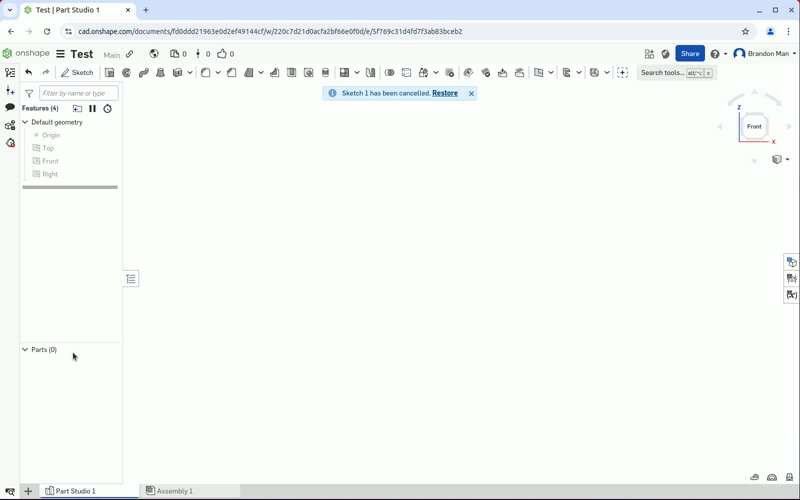
key(shift+s)
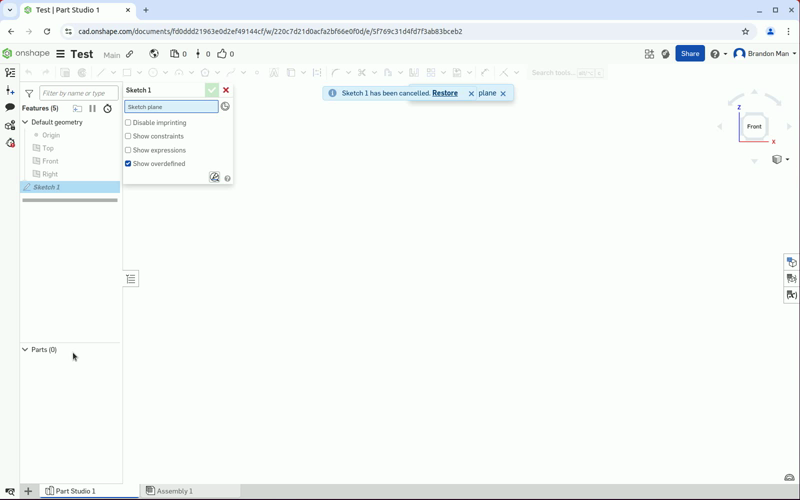
mouse_move(73, 163)
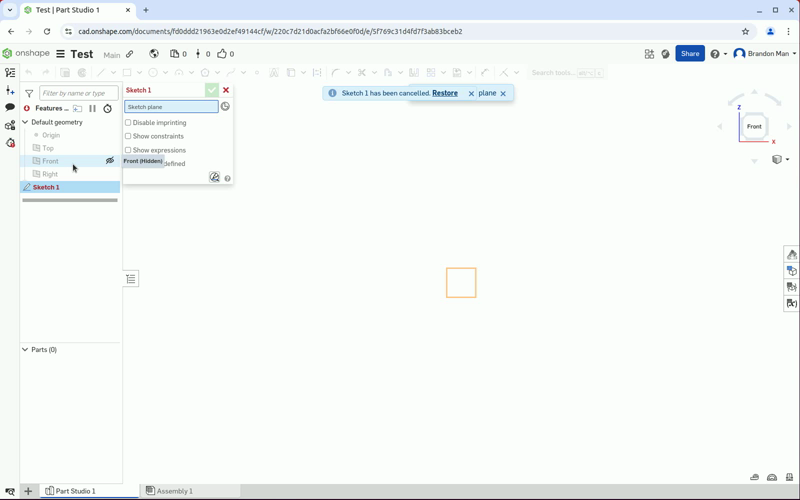
click(73, 163)
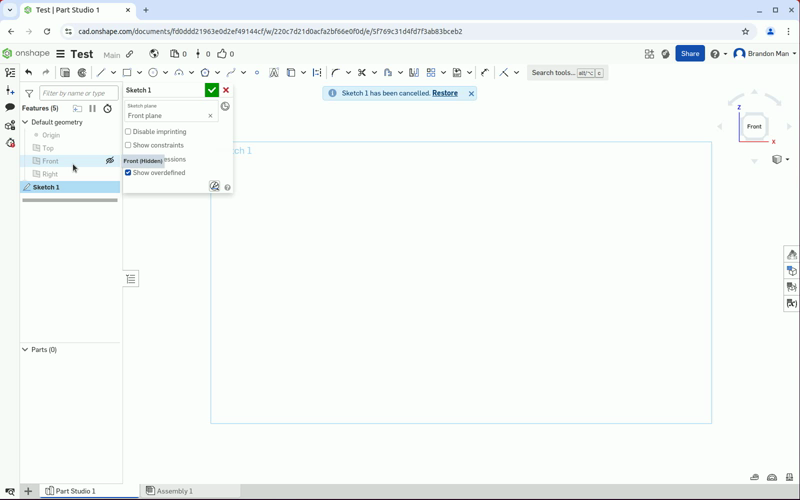
mouse_move(73, 352)
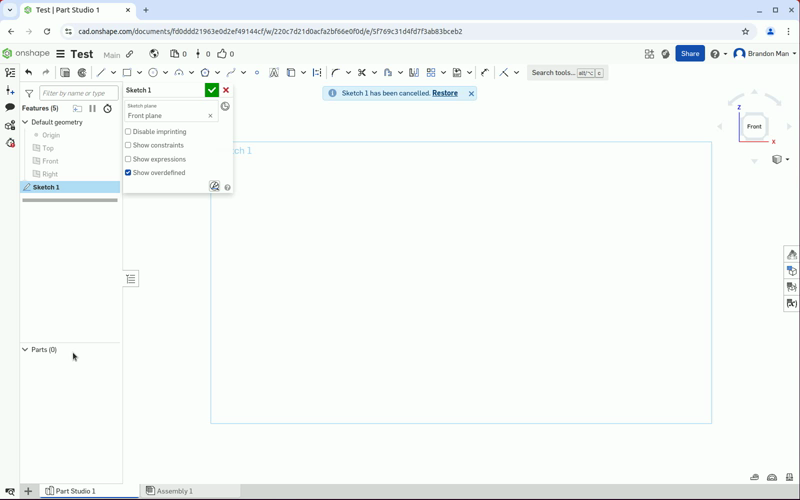
key(y)
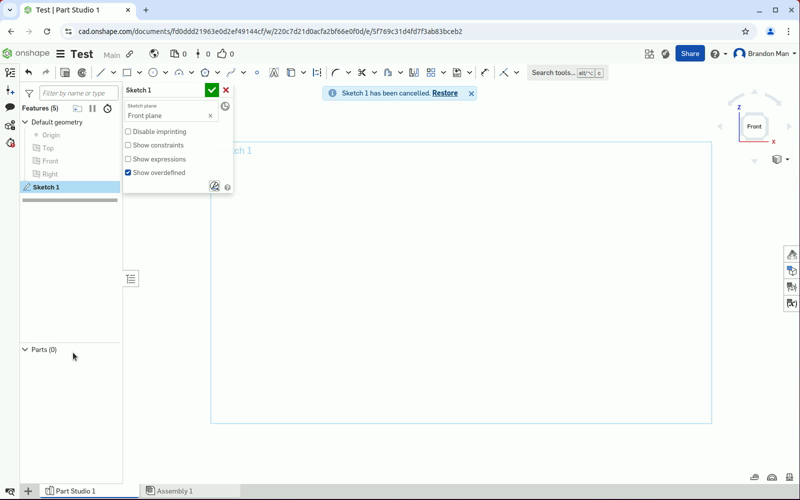
key(a)
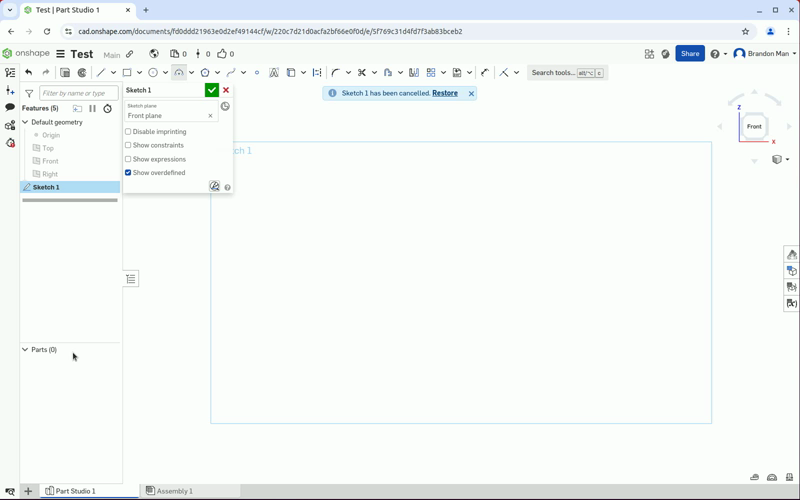
key_down(shift)
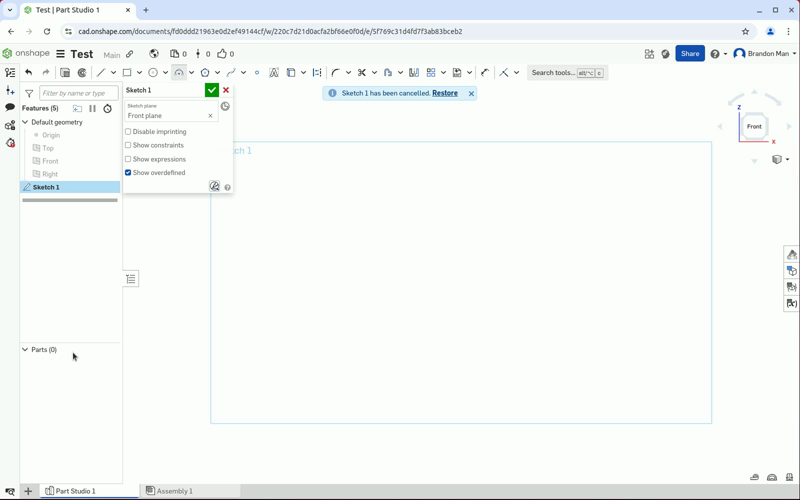
mouse_move(352, 390)
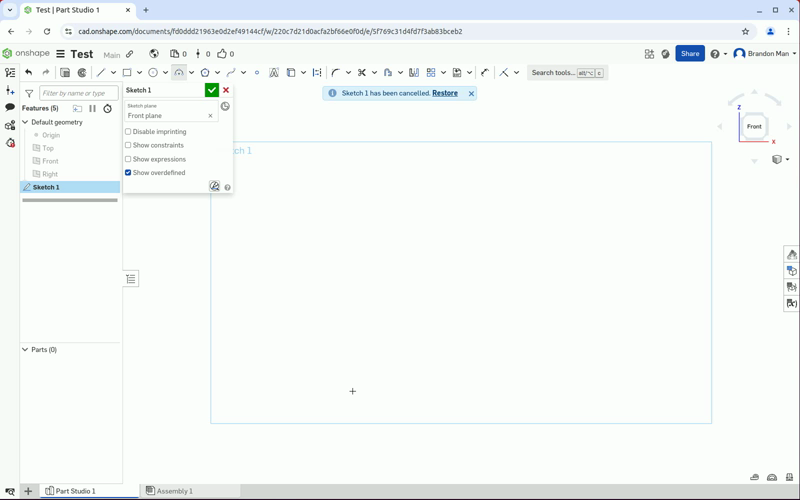
click(352, 390)
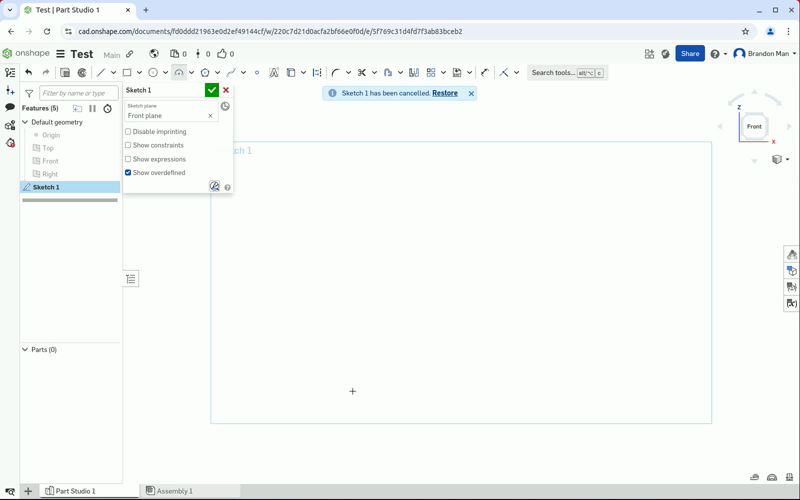
key_up(shift)
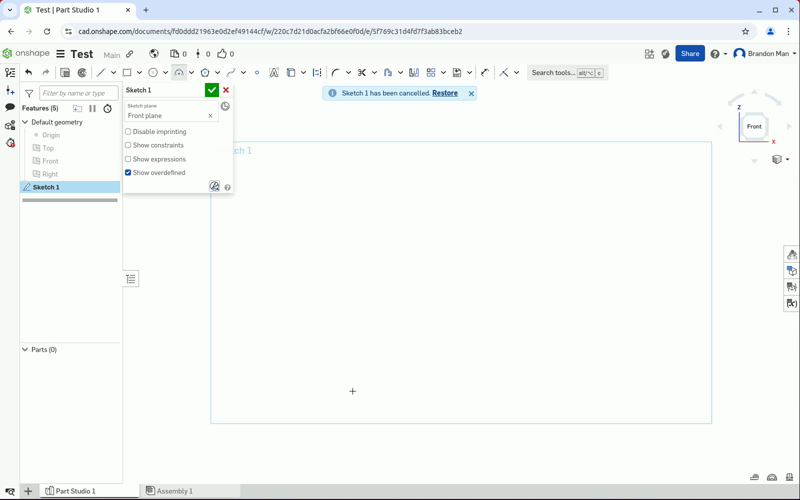
key_down(shift)
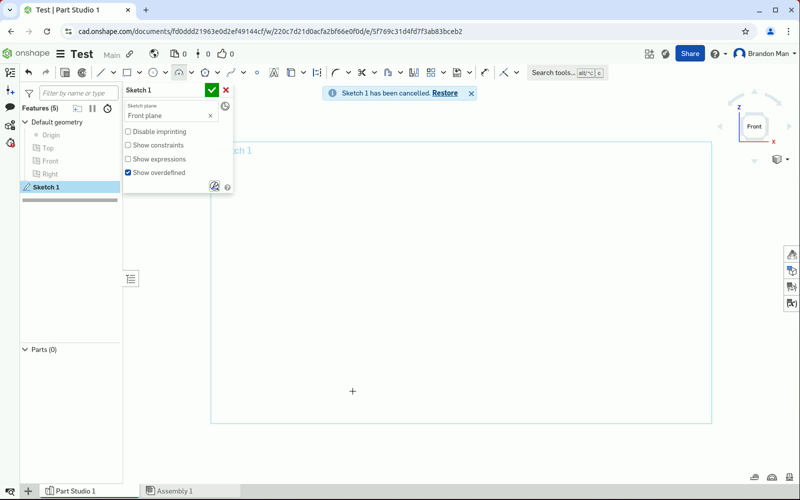
mouse_move(567, 176)
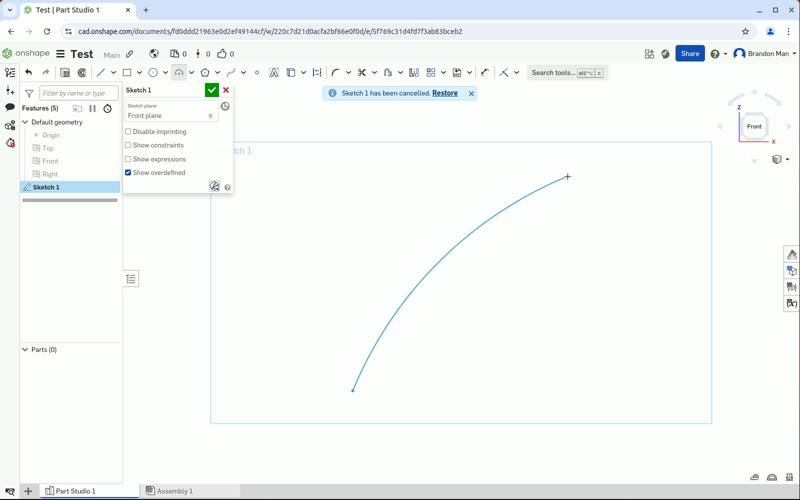
click(567, 176)
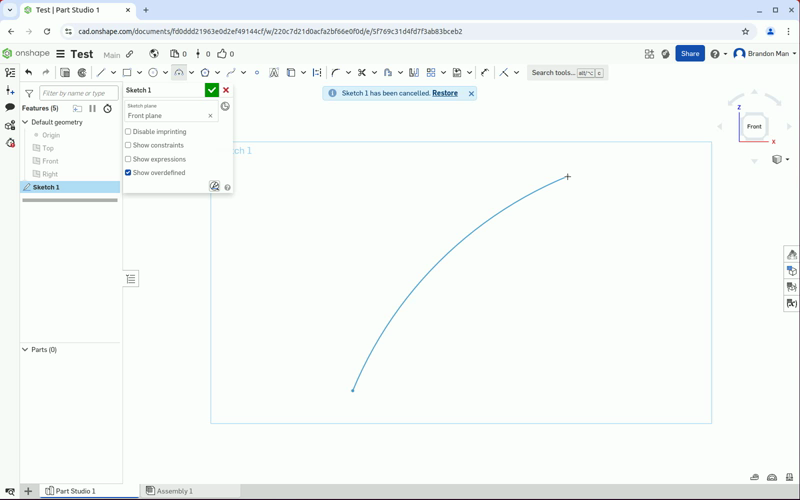
mouse_move(504, 327)
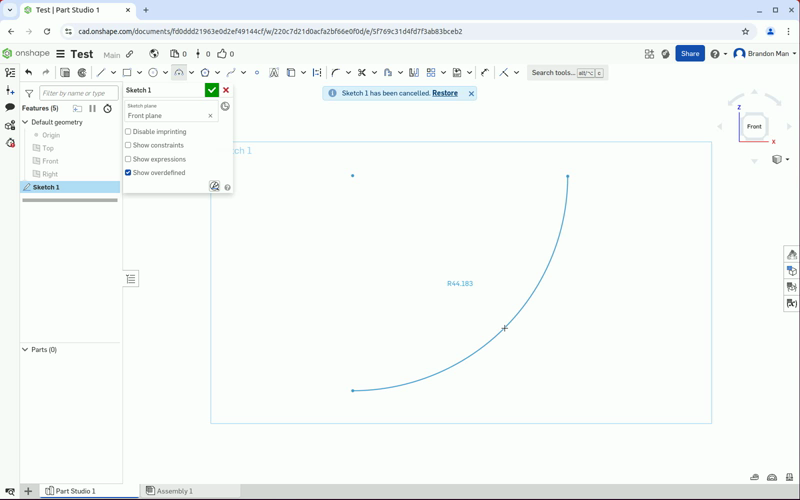
click(504, 327)
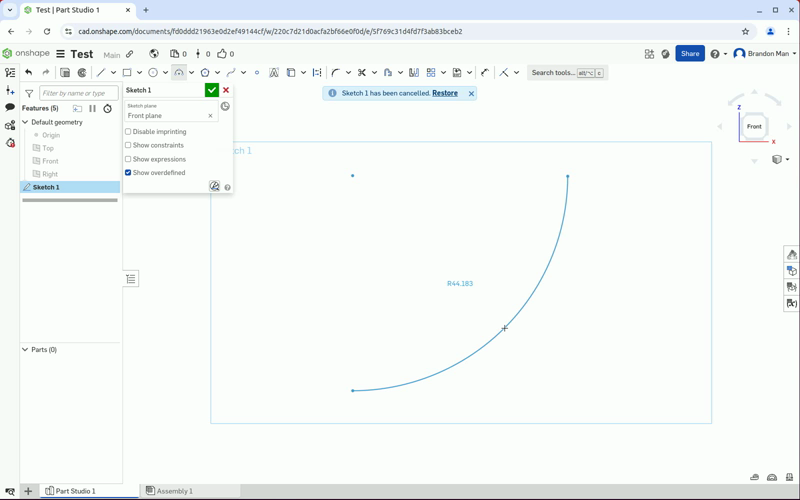
key_up(shift)
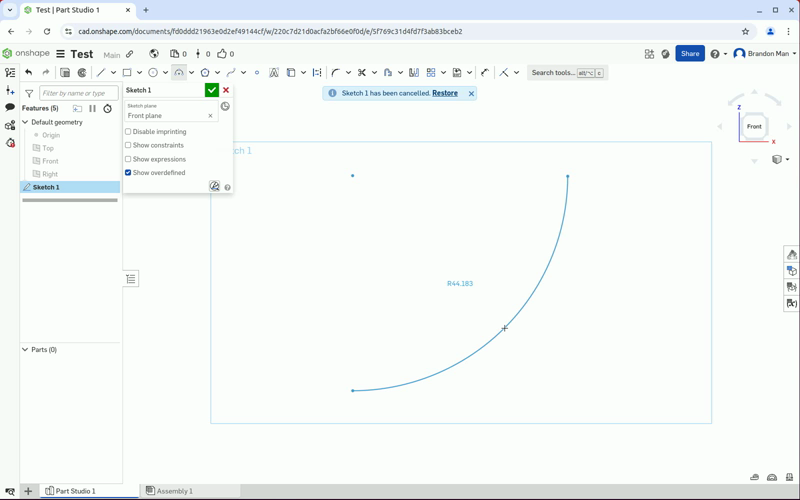
key(esc)
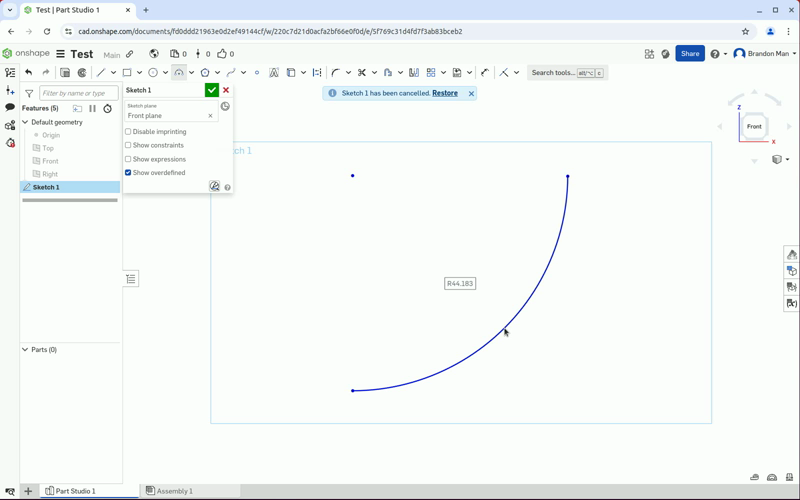
key(l)
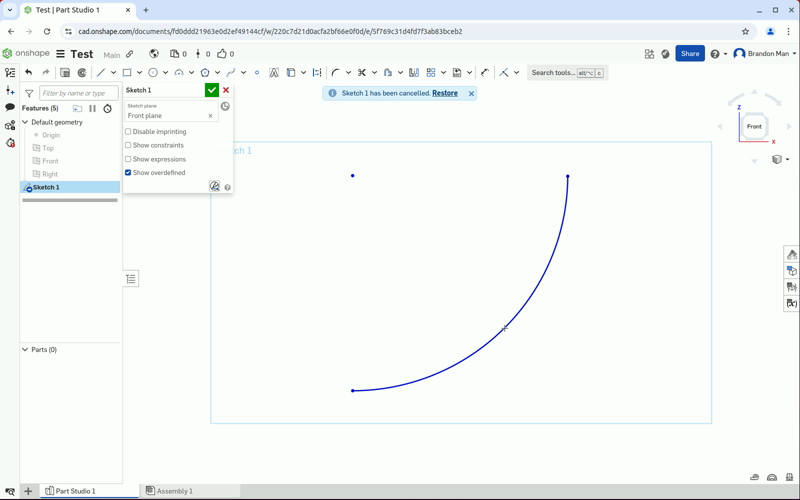
mouse_move(567, 176)
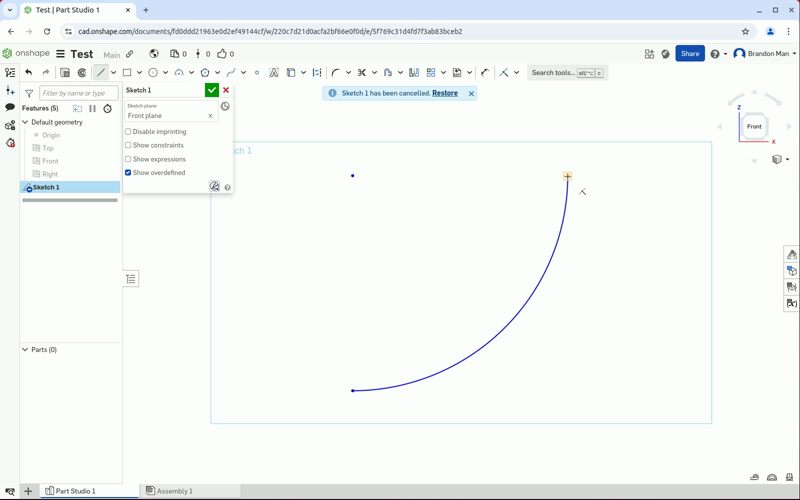
click(567, 176)
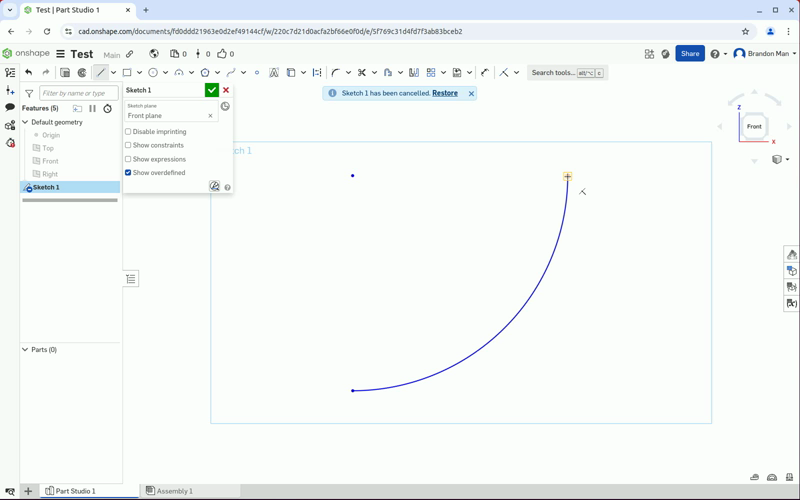
key_down(shift)
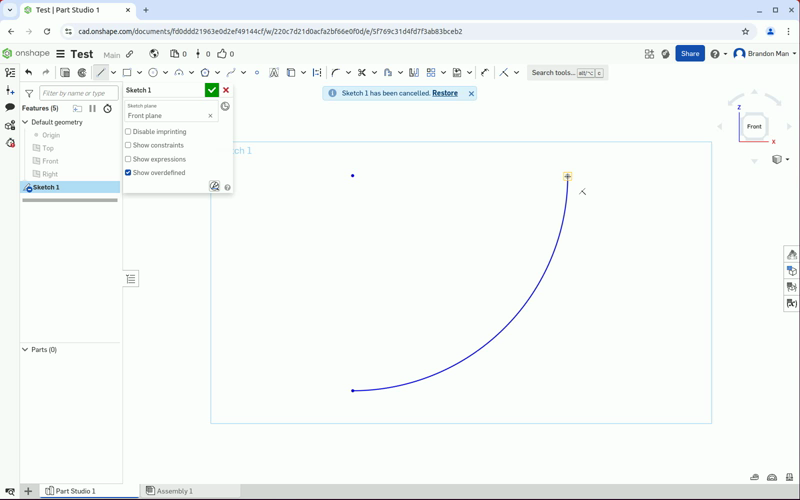
mouse_move(456, 176)
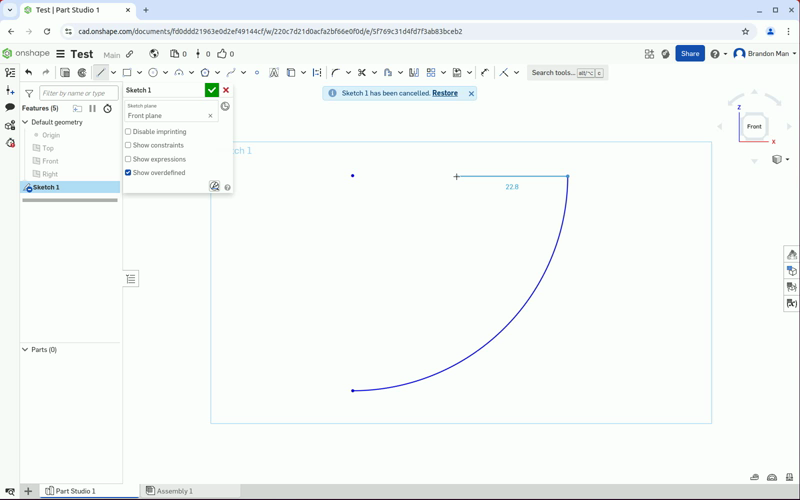
click(456, 176)
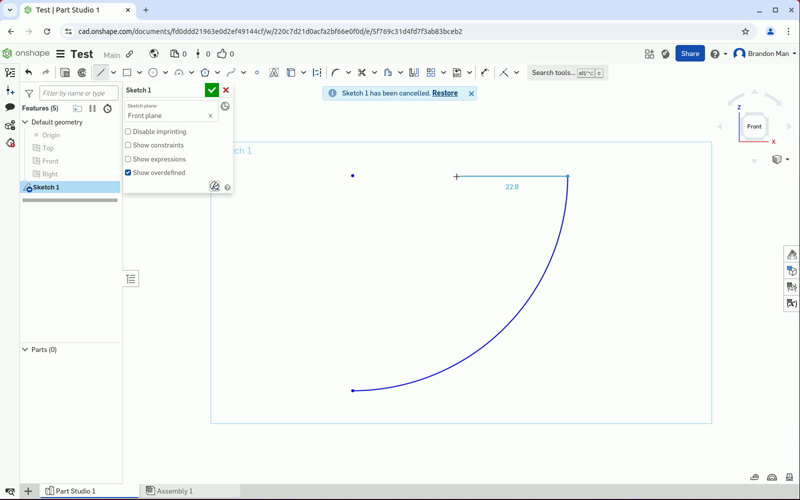
key_up(shift)
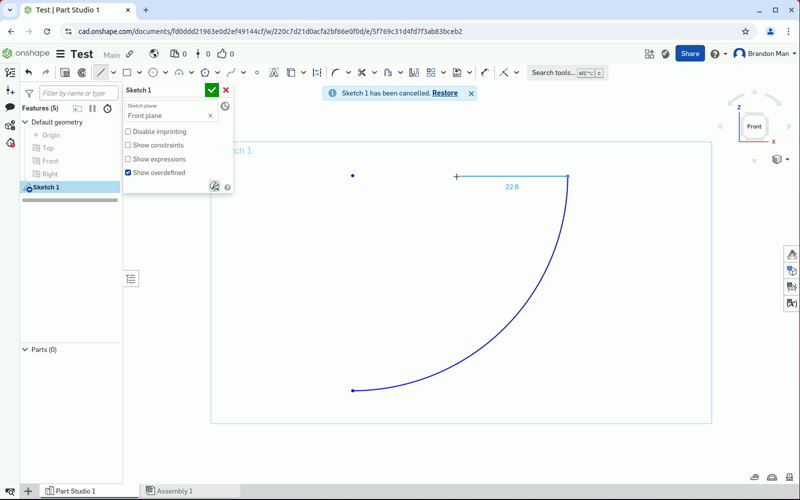
key(esc)
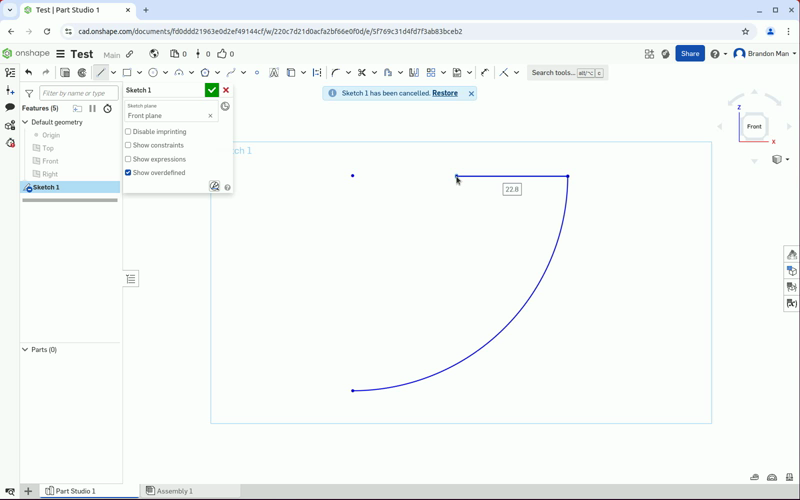
key(a)
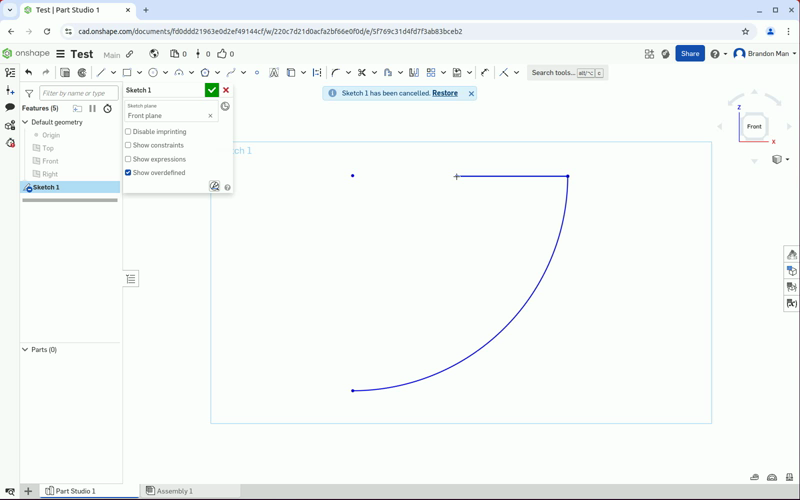
mouse_move(456, 176)
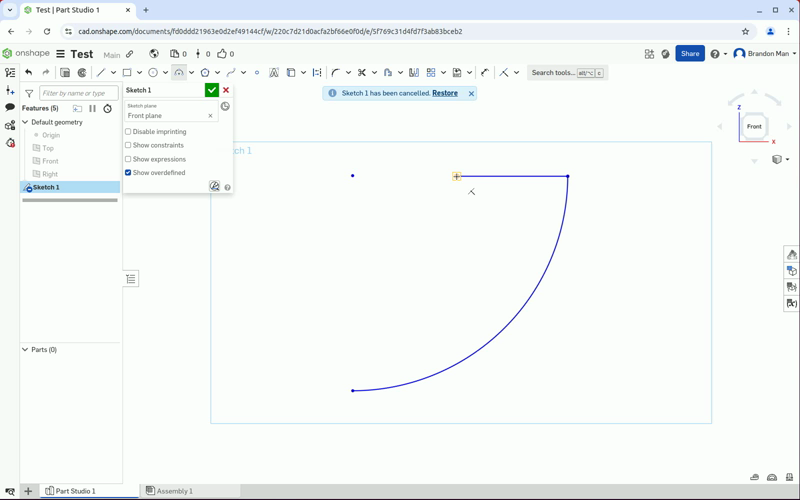
click(456, 176)
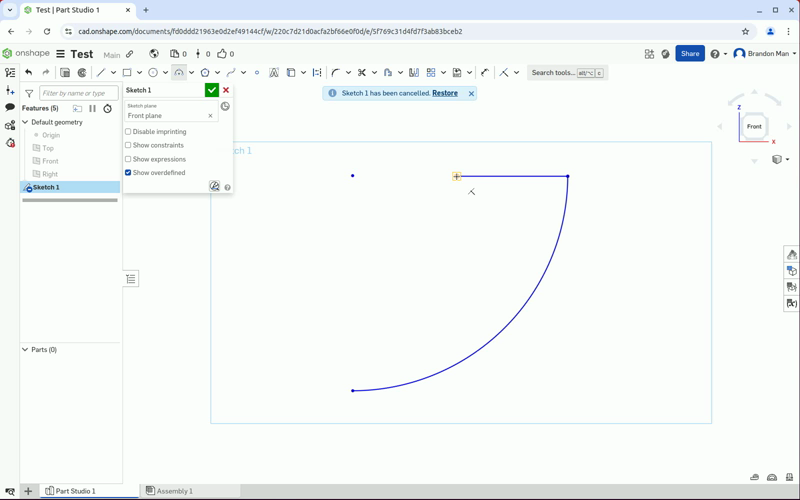
key_down(shift)
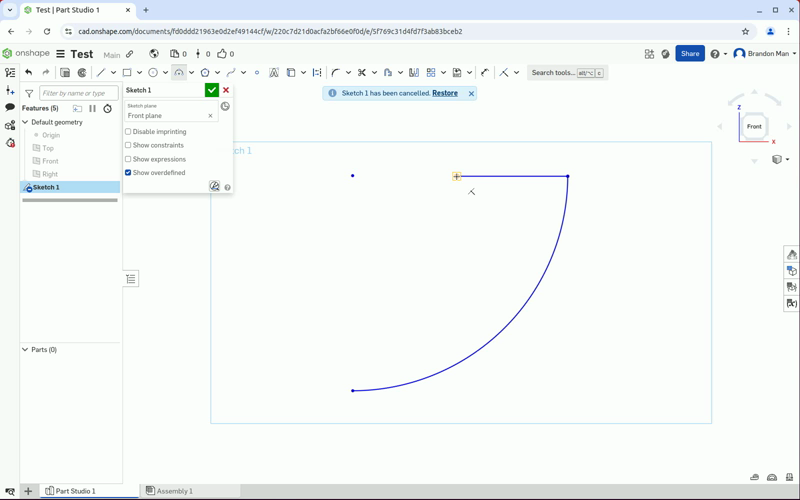
mouse_move(352, 280)
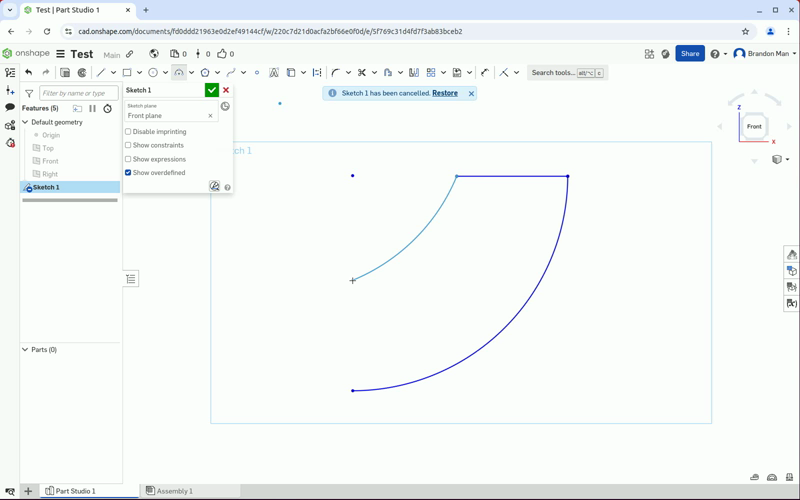
click(352, 280)
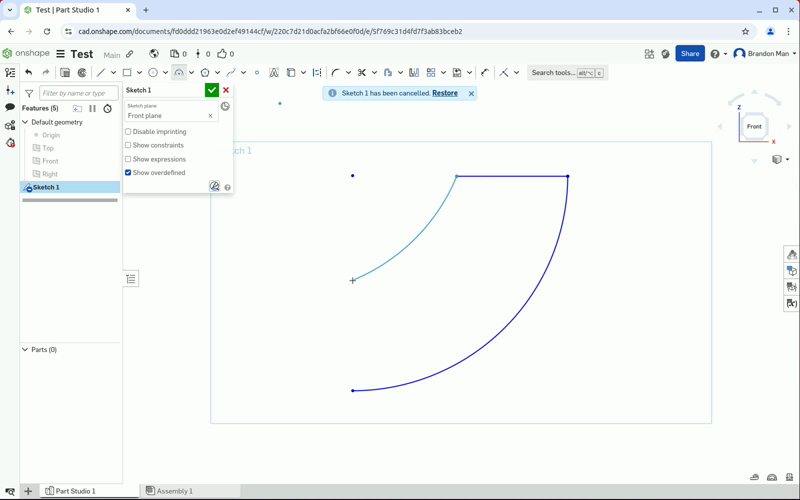
mouse_move(426, 249)
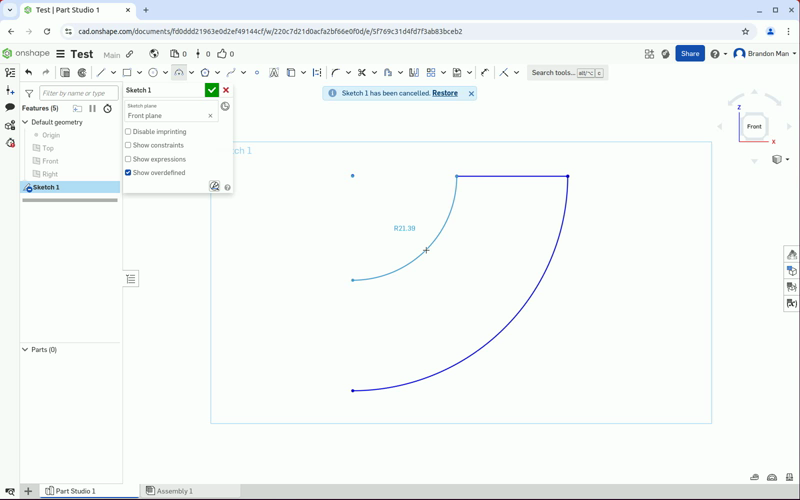
click(426, 249)
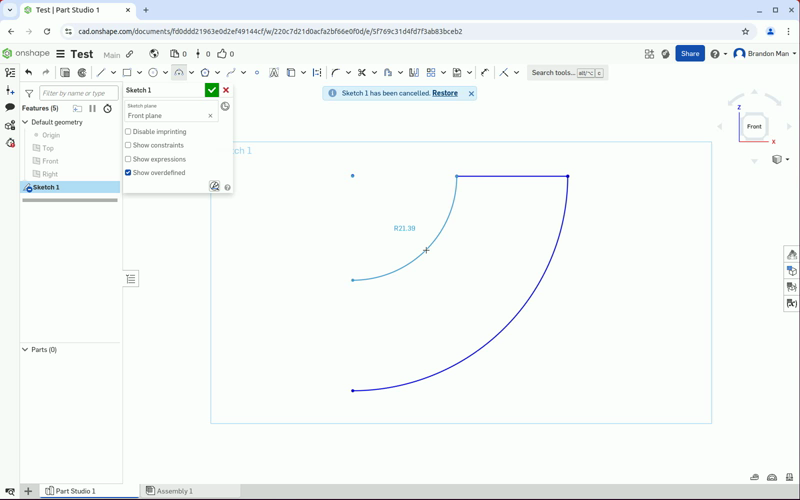
key_up(shift)
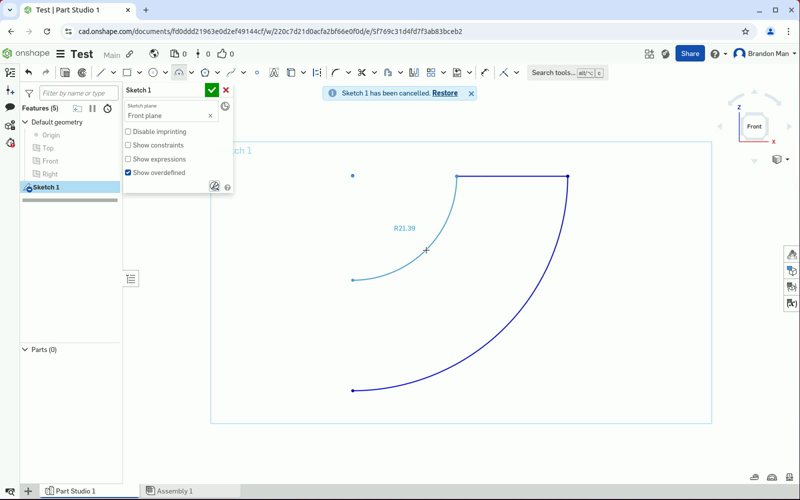
key(esc)
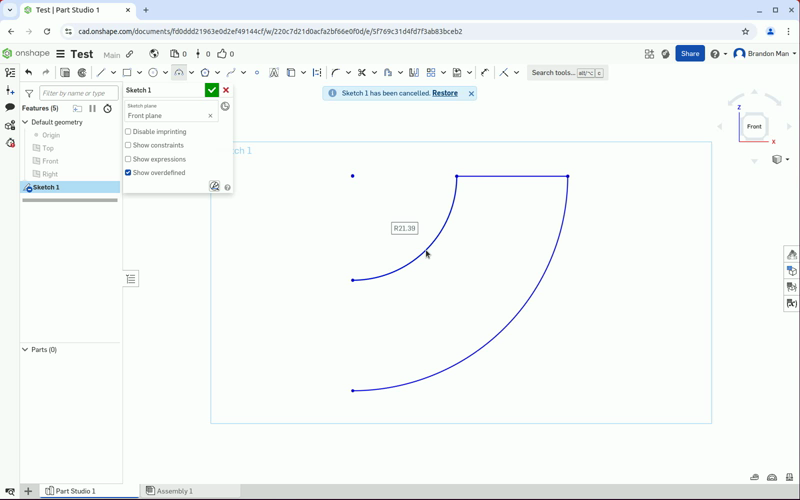
key(l)
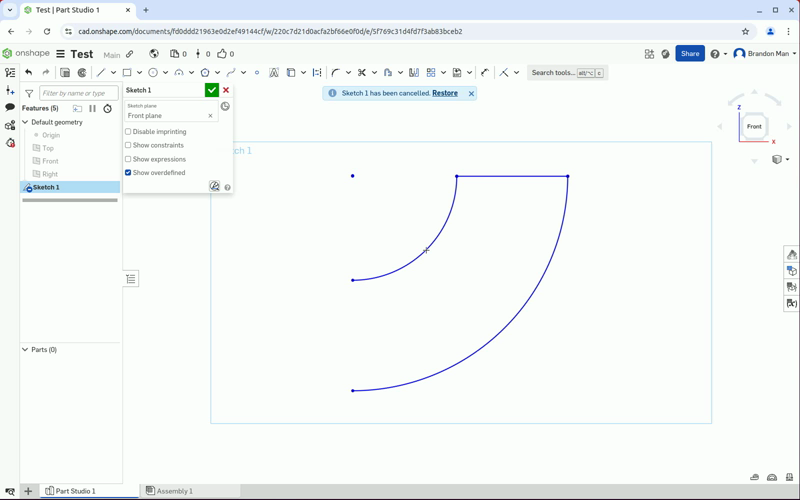
mouse_move(352, 280)
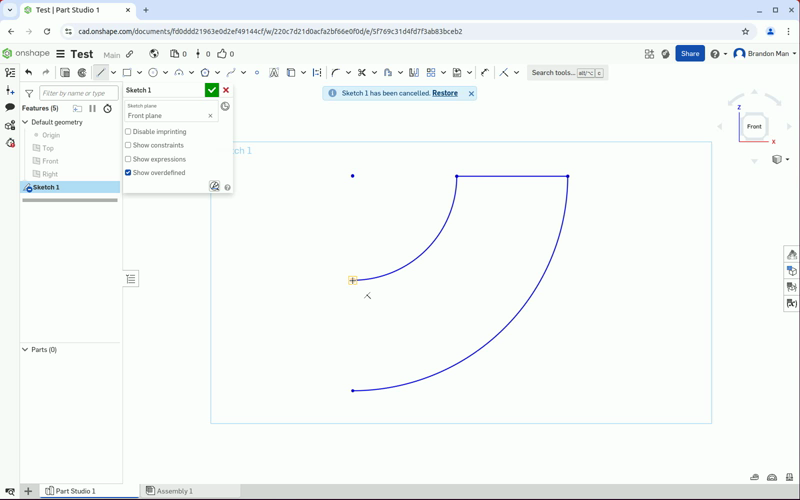
click(352, 280)
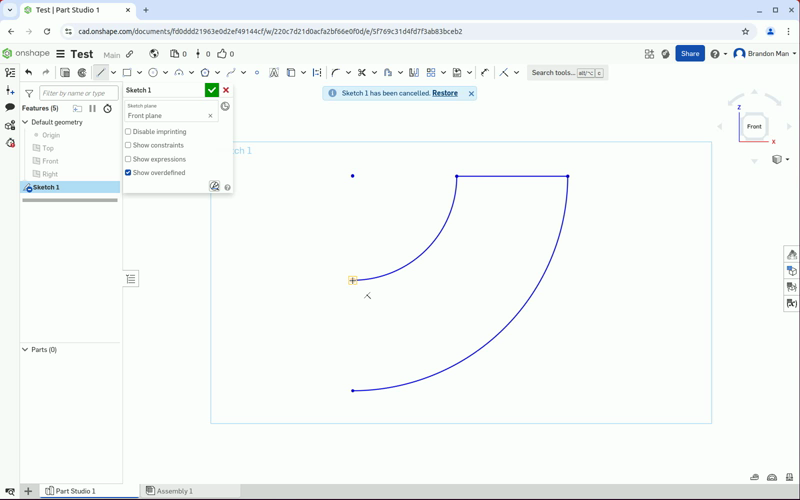
key_down(shift)
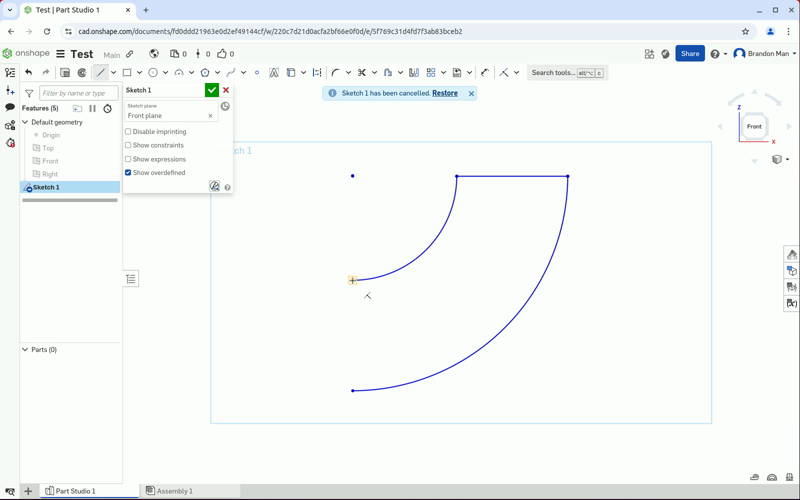
mouse_move(352, 390)
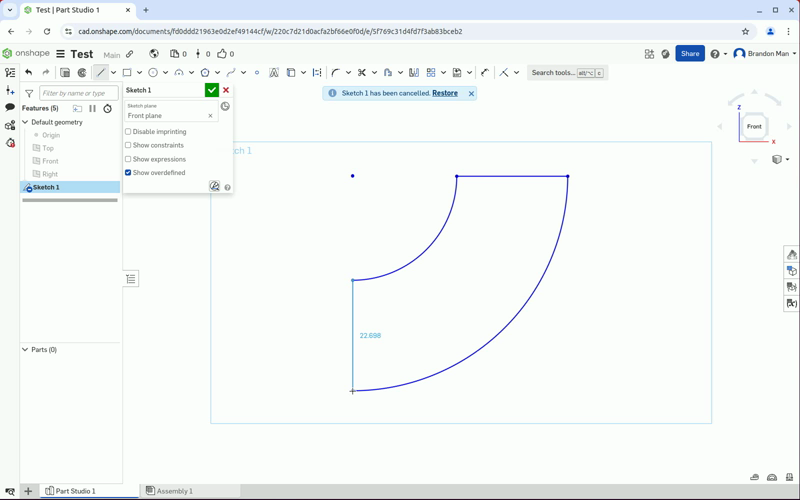
key_up(shift)
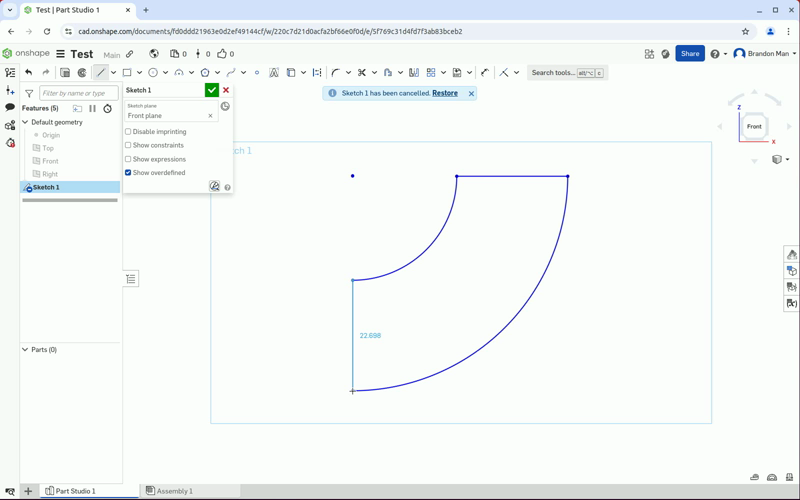
click(352, 390)
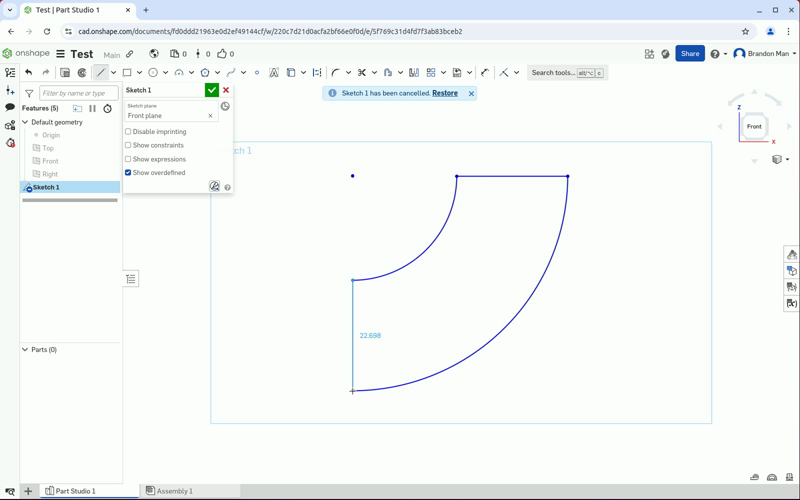
key(esc)
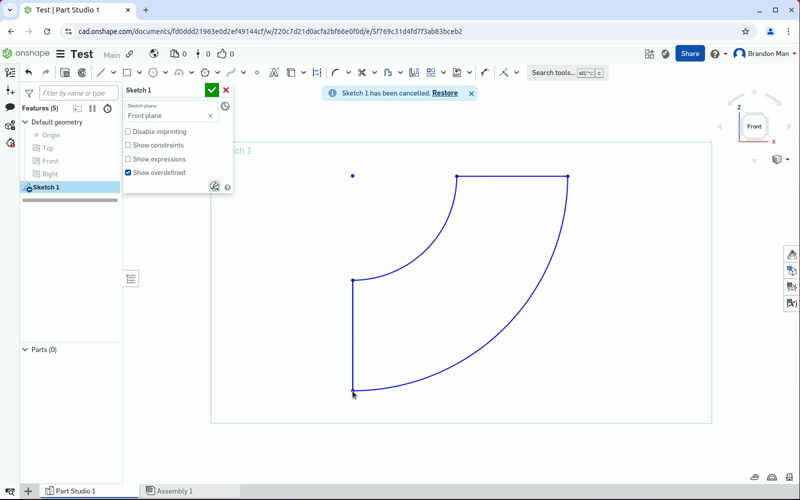
mouse_move(497, 206)
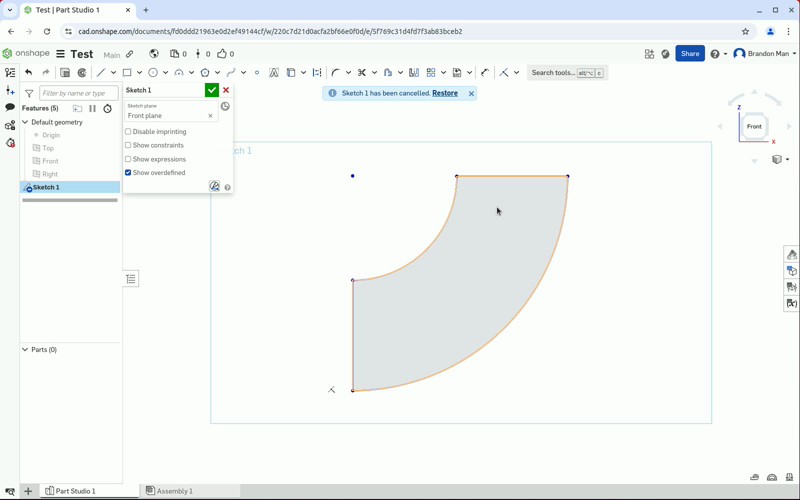
click(497, 206)
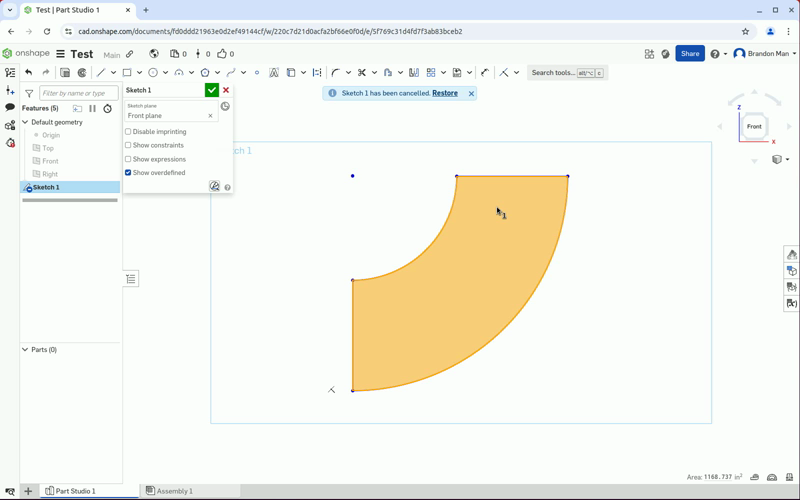
mouse_move(73, 352)
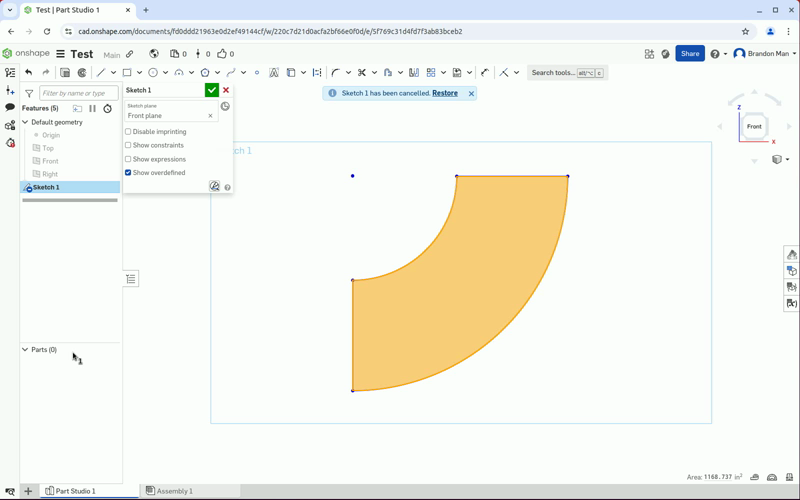
key(shift+y)
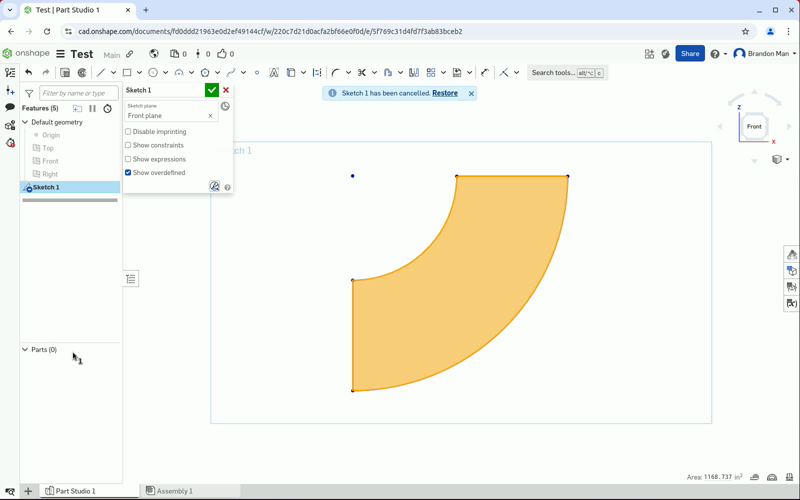
key(shift+e)
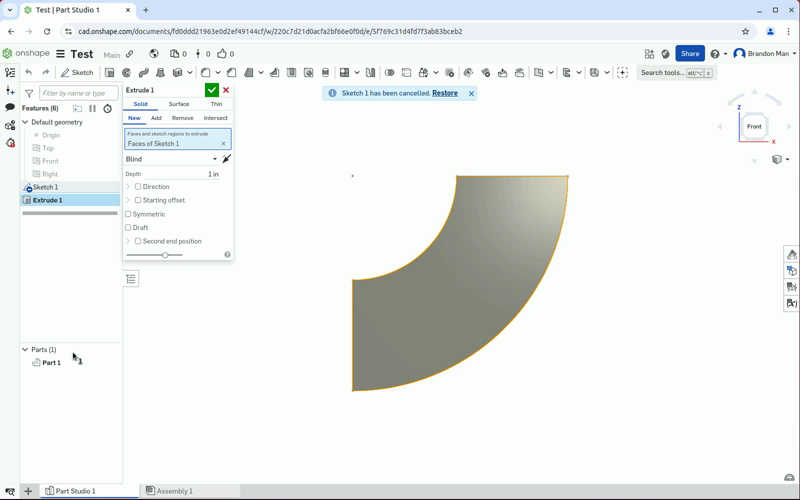
mouse_move(143, 106)
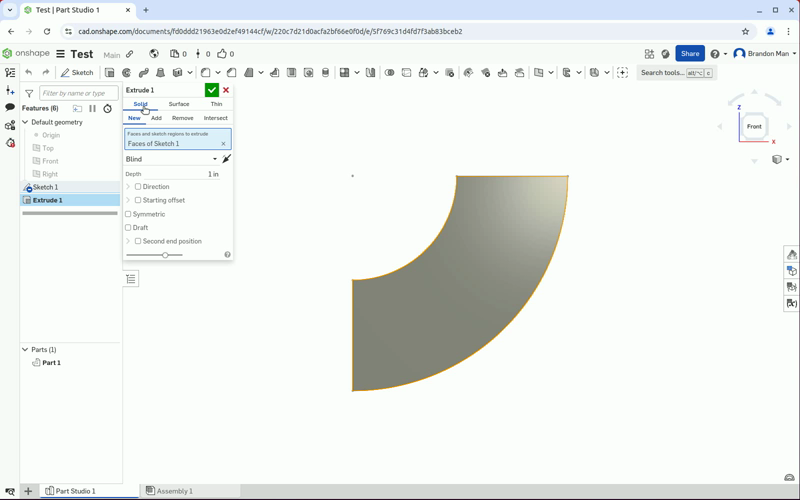
click(143, 106)
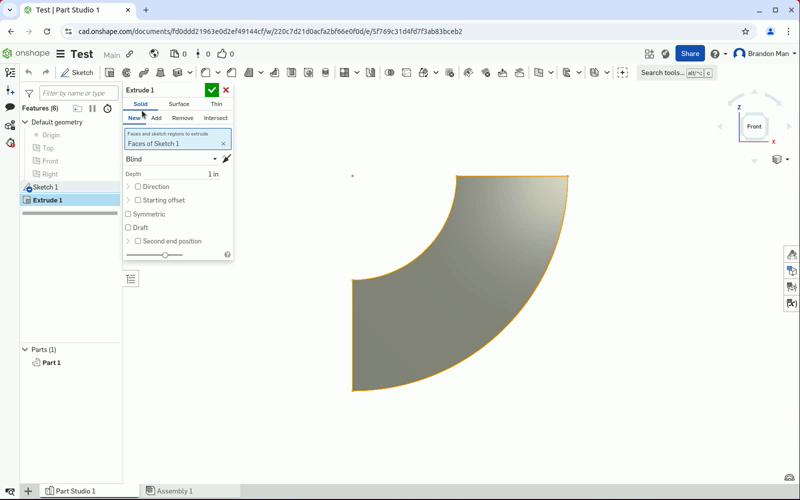
mouse_move(137, 120)
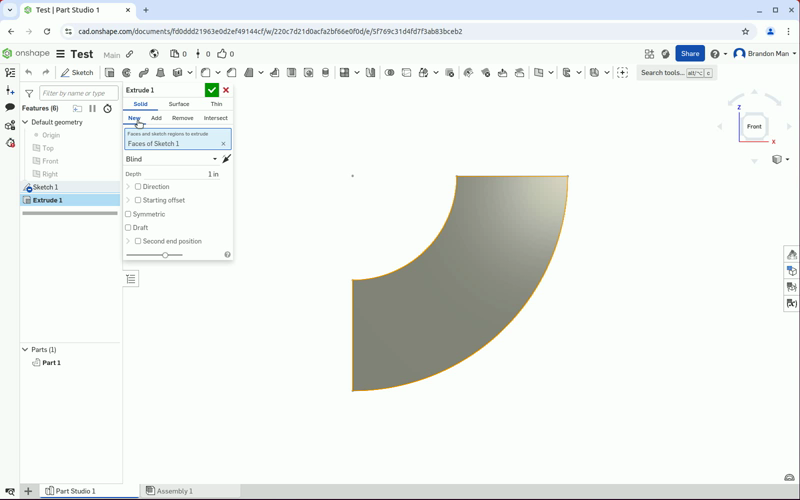
click(137, 120)
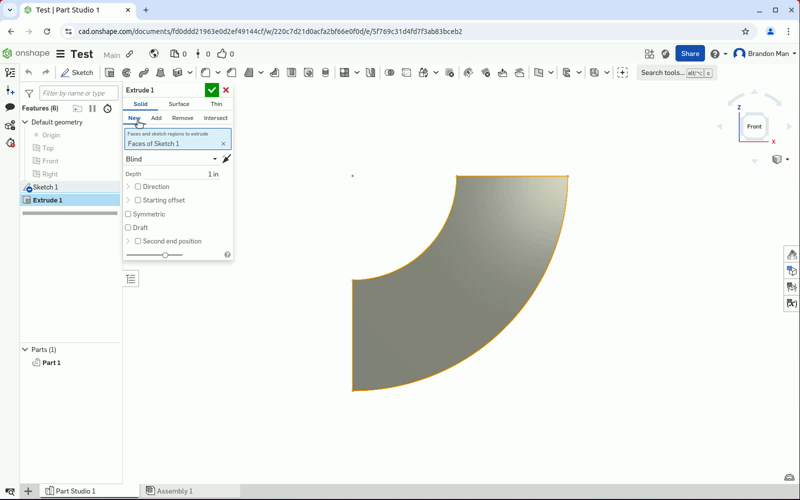
key(tab, 4)
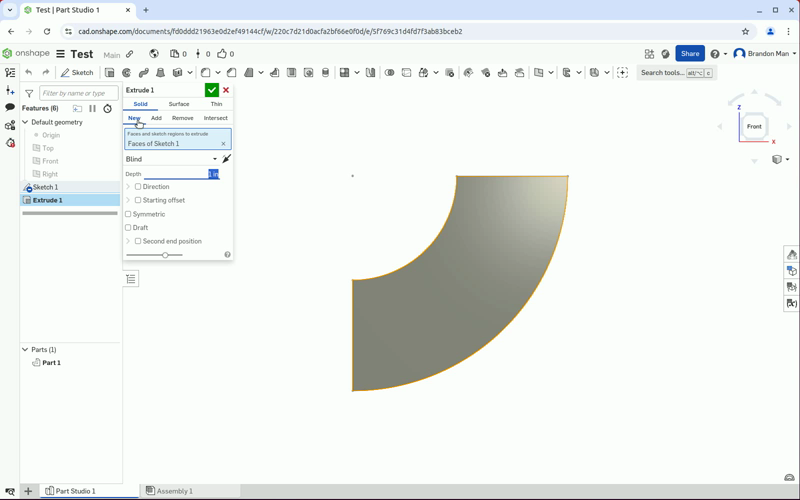
text(23.108)
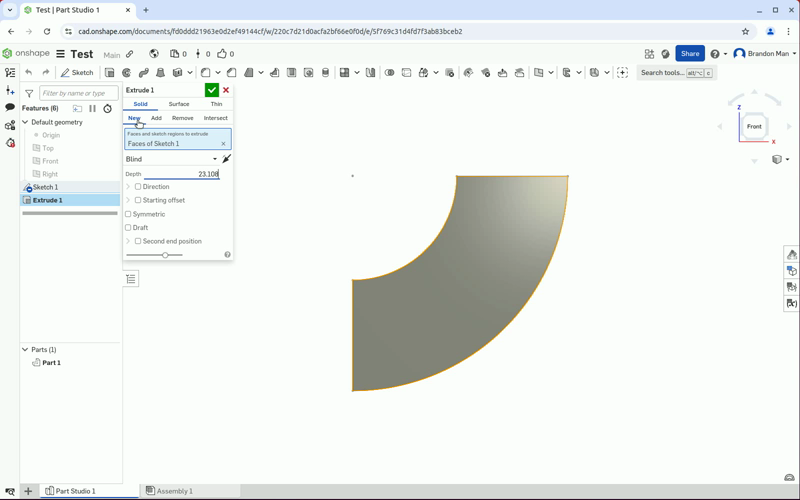
key(enter)
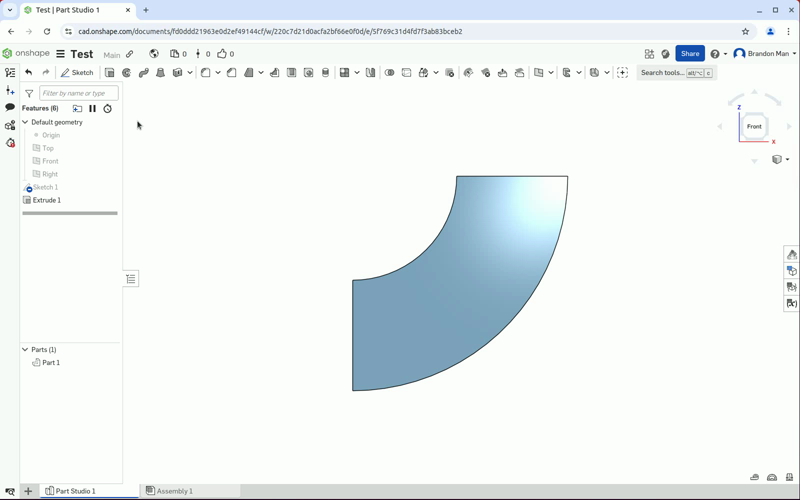
key(shift+h)
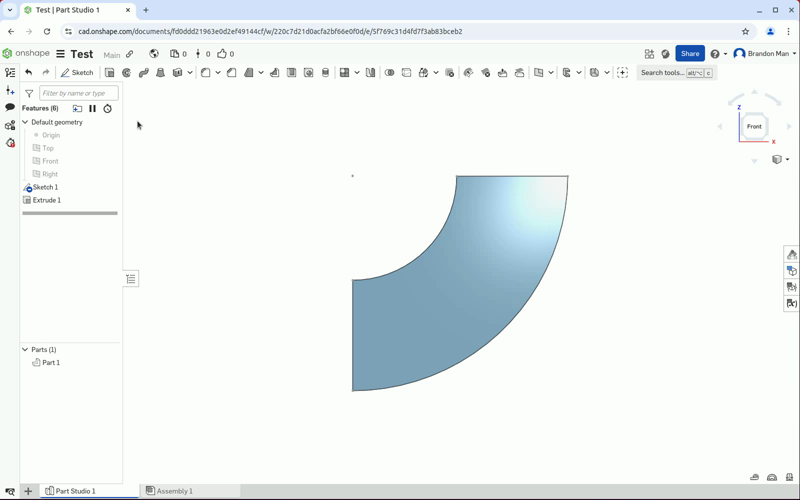
key(shift+h)
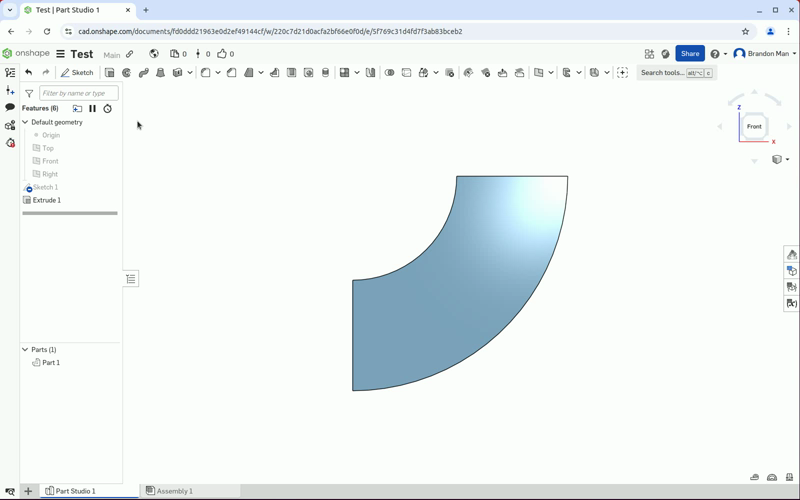
mouse_move(73, 189)
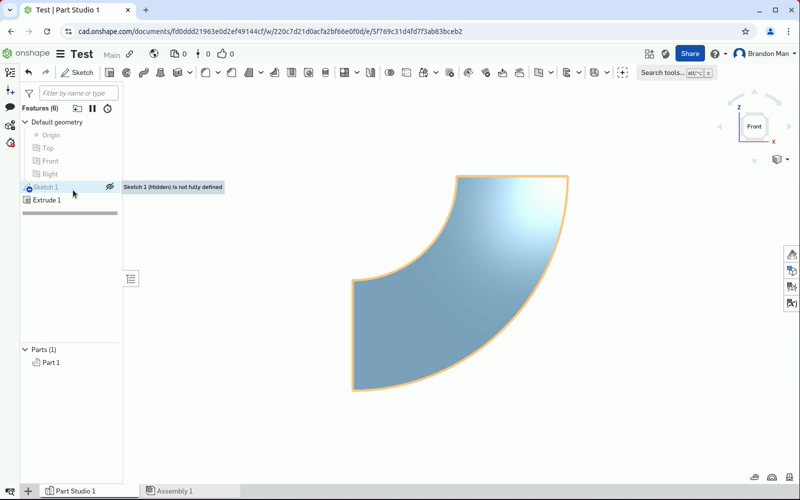
click(73, 189)
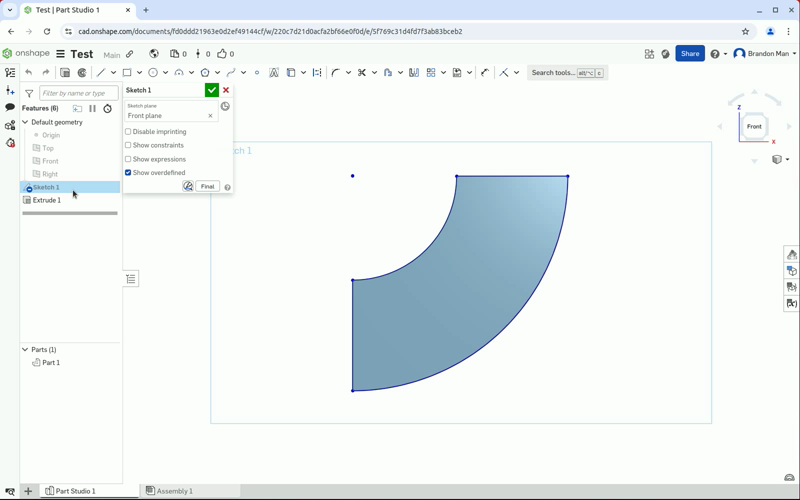
mouse_move(229, 92)
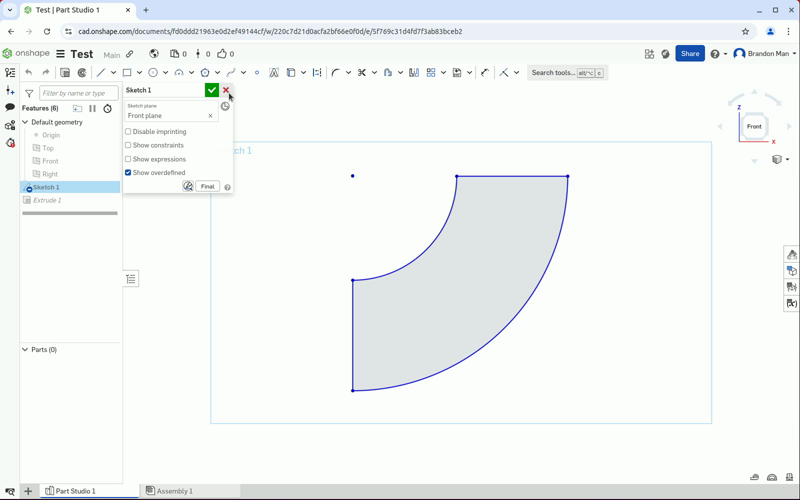
click(229, 92)
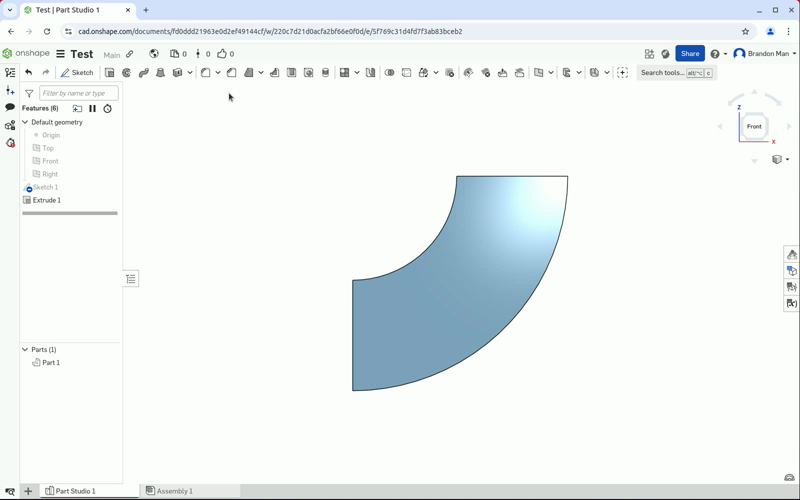
mouse_move(73, 352)
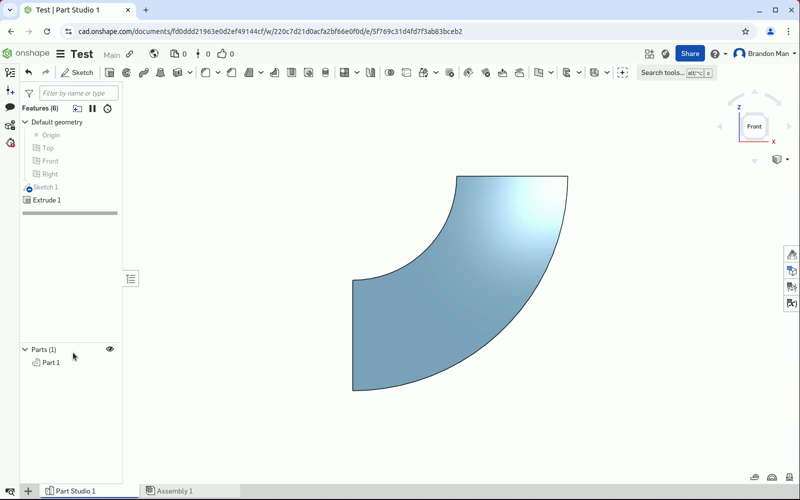
key(y)
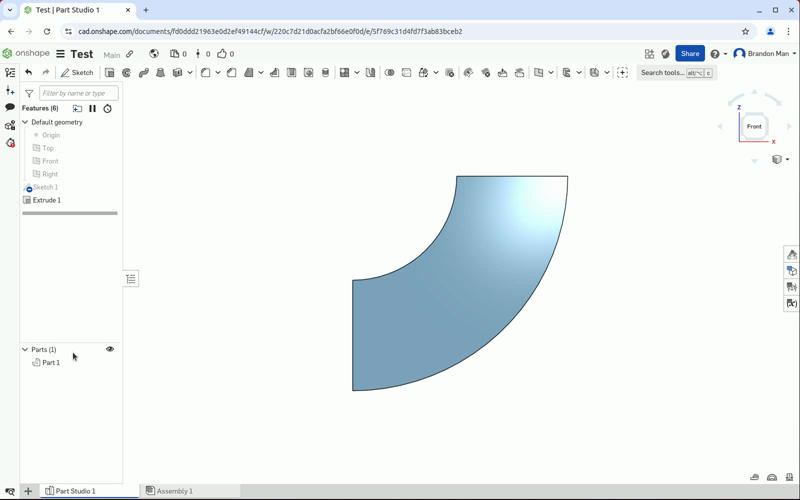
key(shift+p)
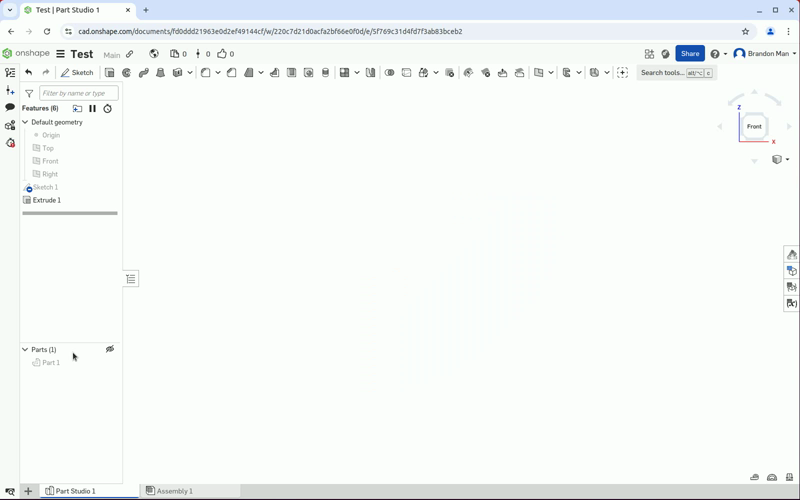
key(space)
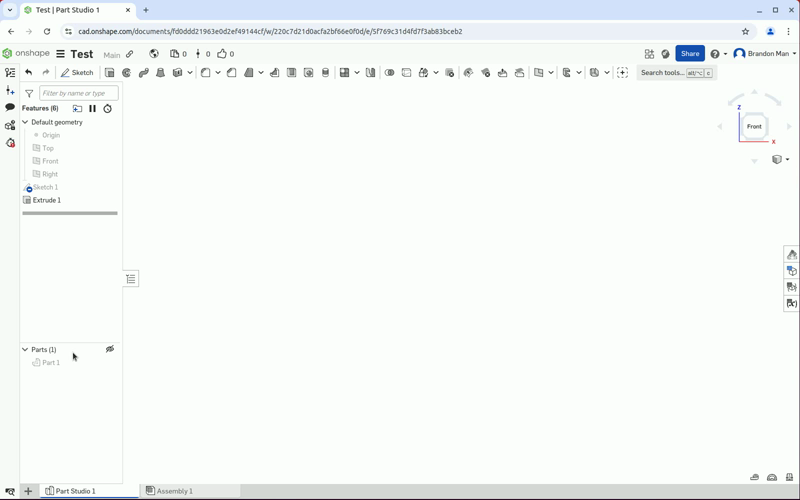
key_down(shift)
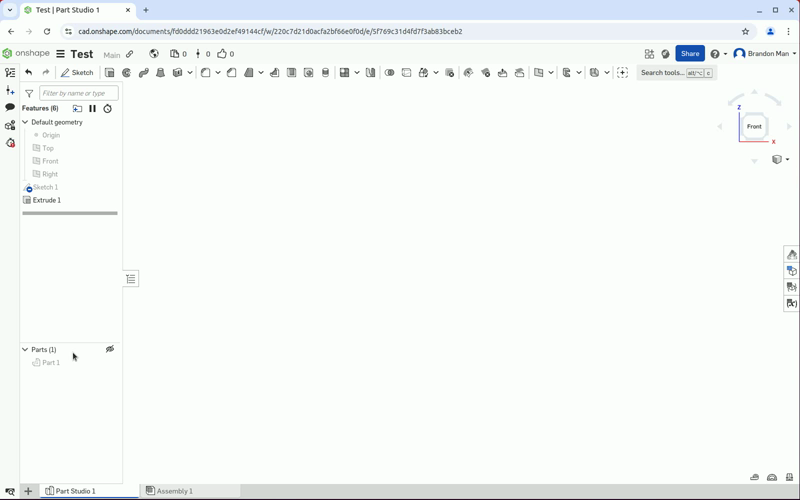
key(down)
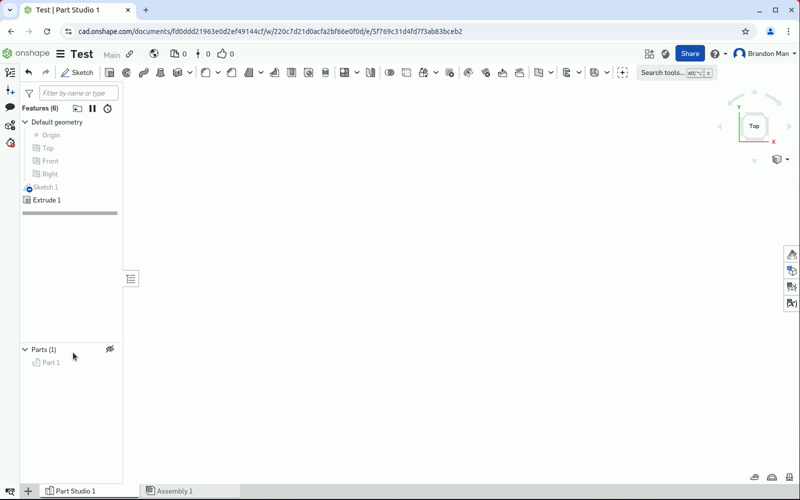
key_up(shift)
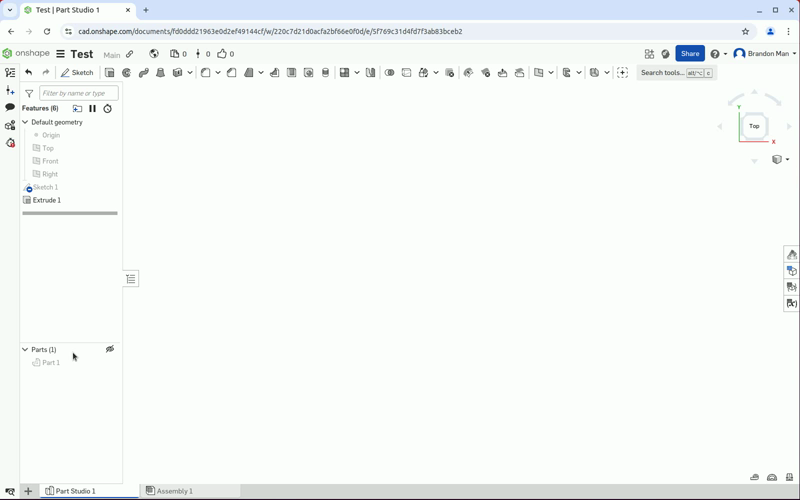
mouse_move(73, 352)
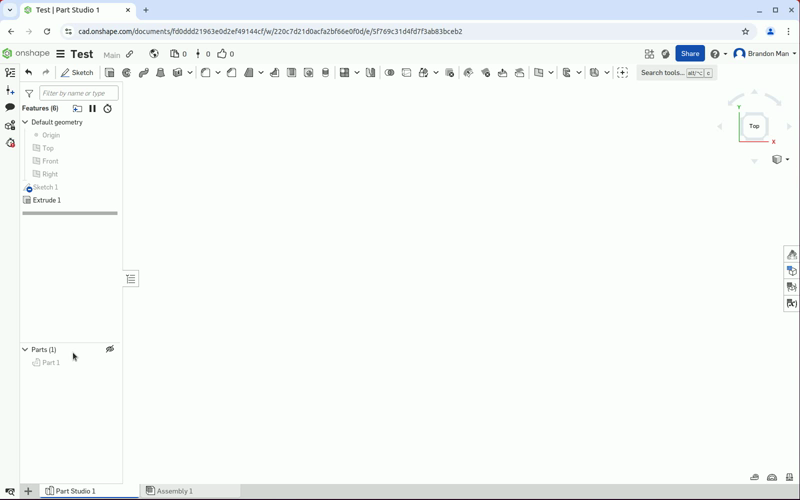
key(shift+y)
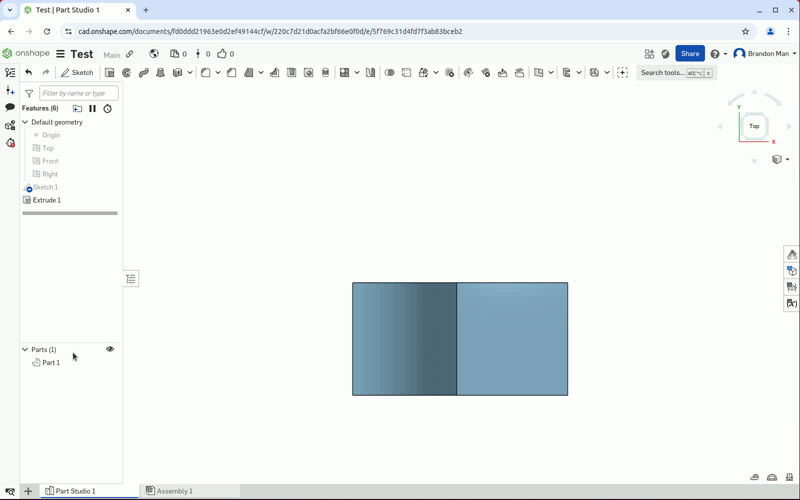
mouse_move(541, 75)
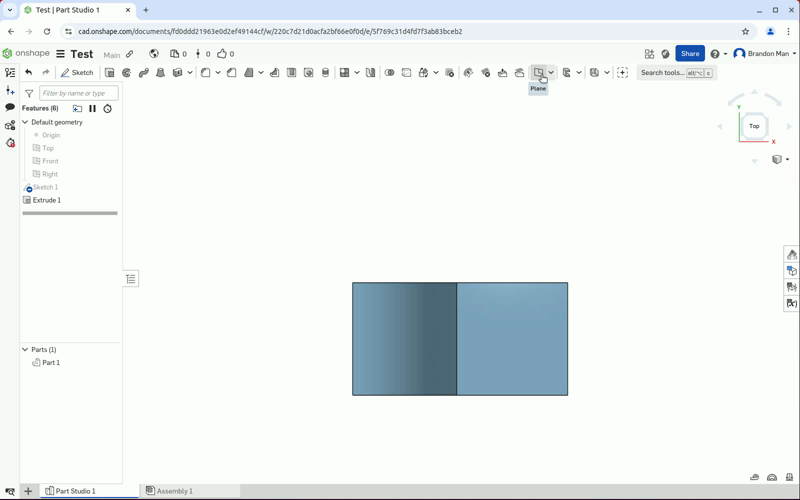
click(541, 75)
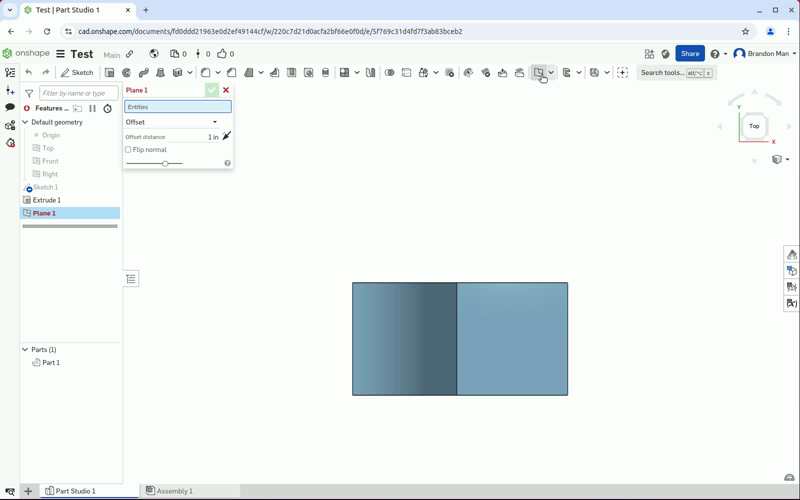
mouse_move(73, 150)
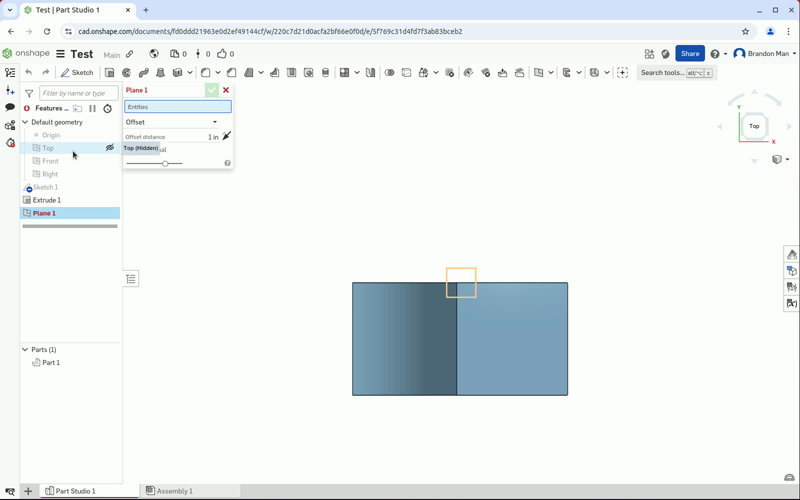
click(73, 150)
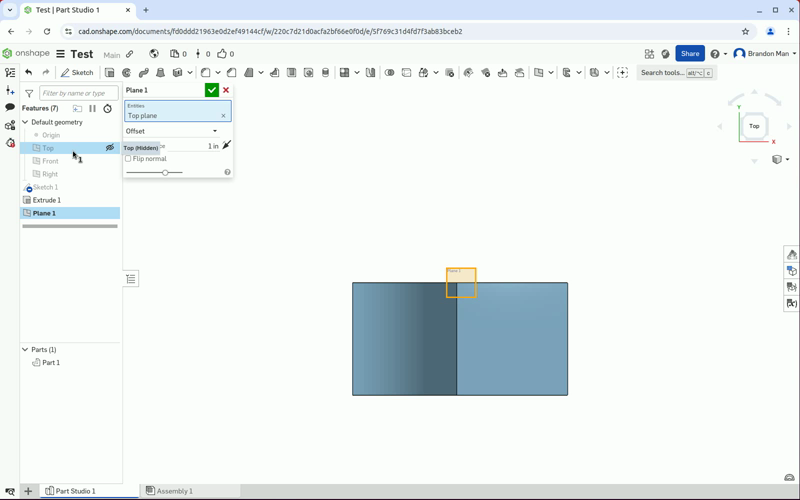
key(tab, 2)
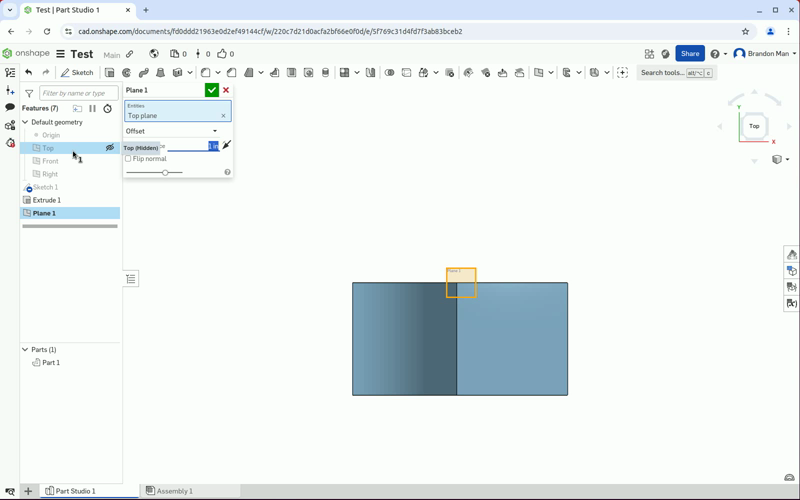
text(22.153)
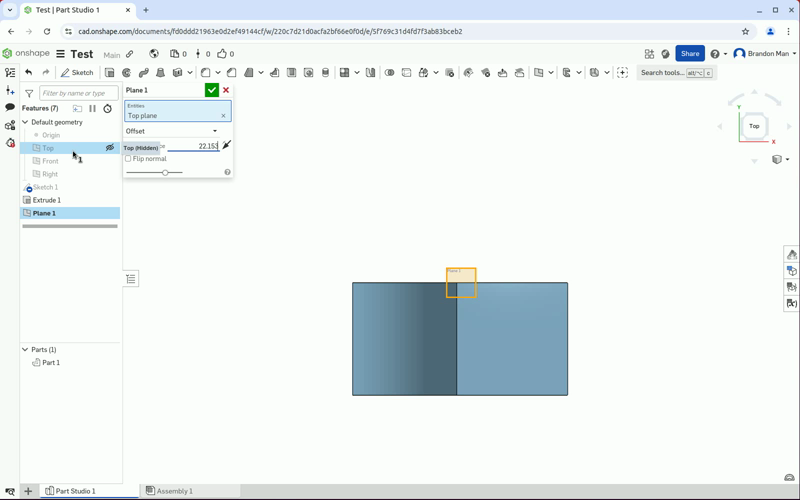
key(enter, 2)
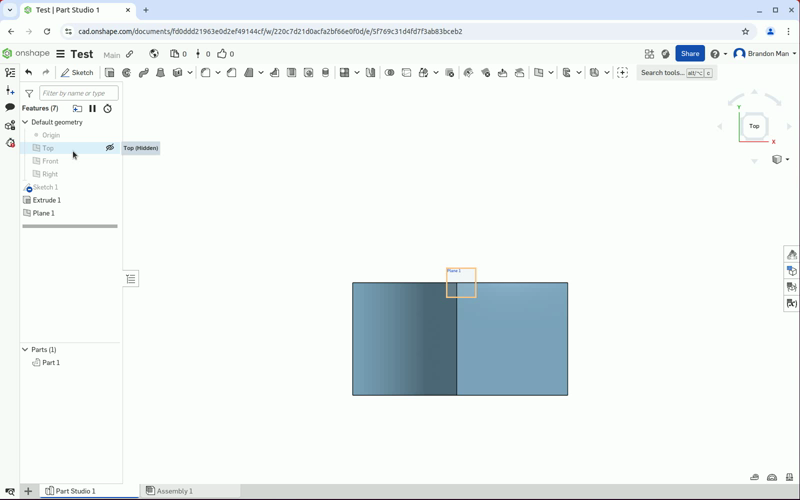
key(shift+s)
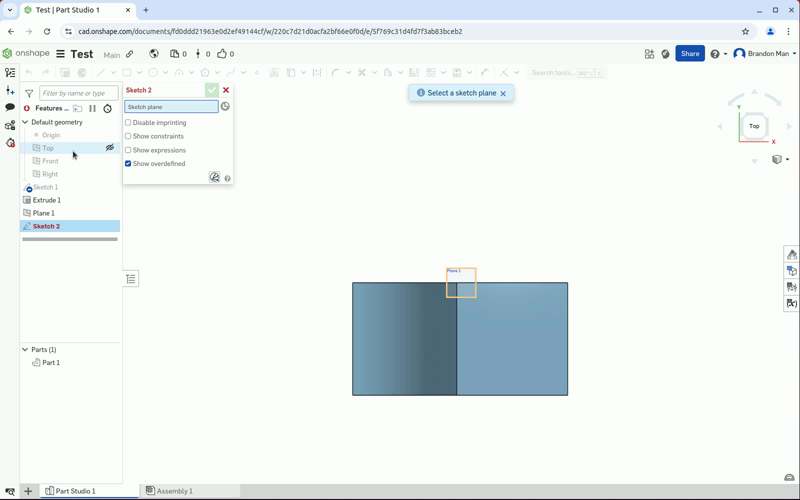
mouse_move(73, 215)
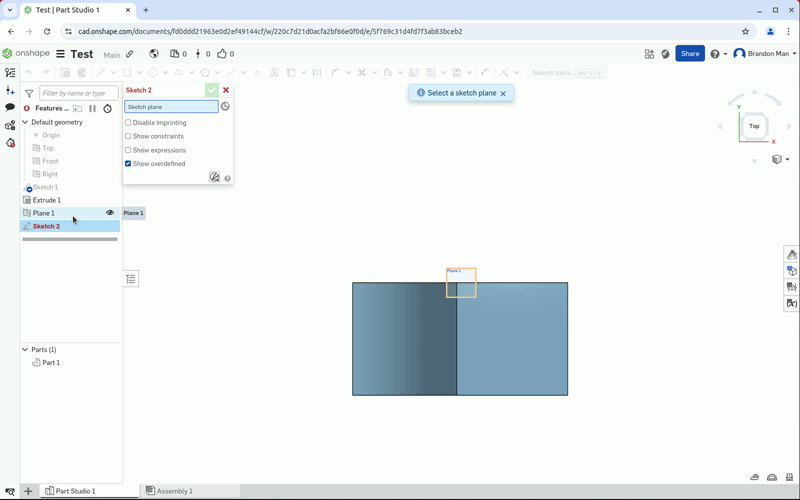
click(73, 215)
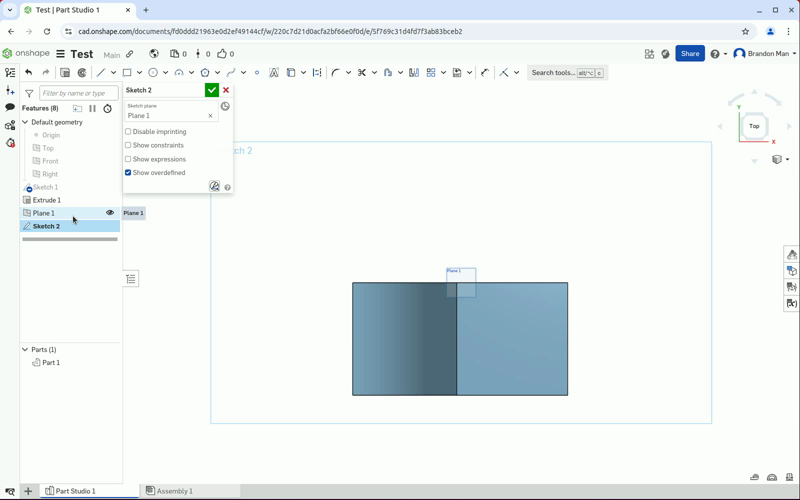
mouse_move(73, 352)
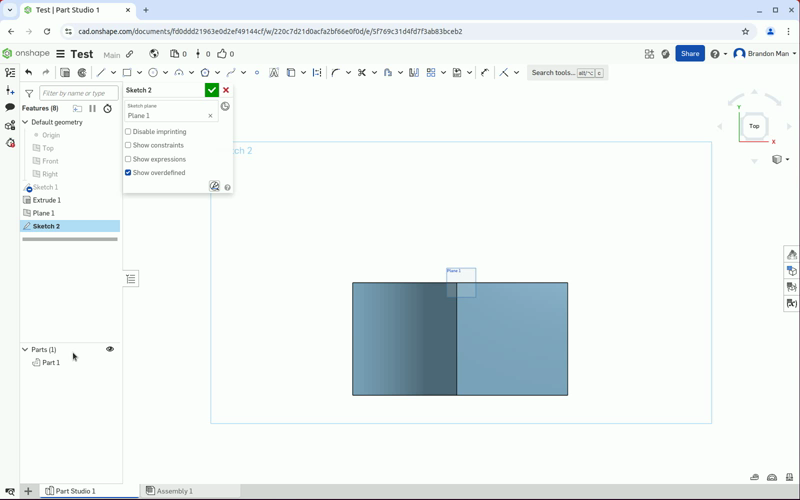
key(y)
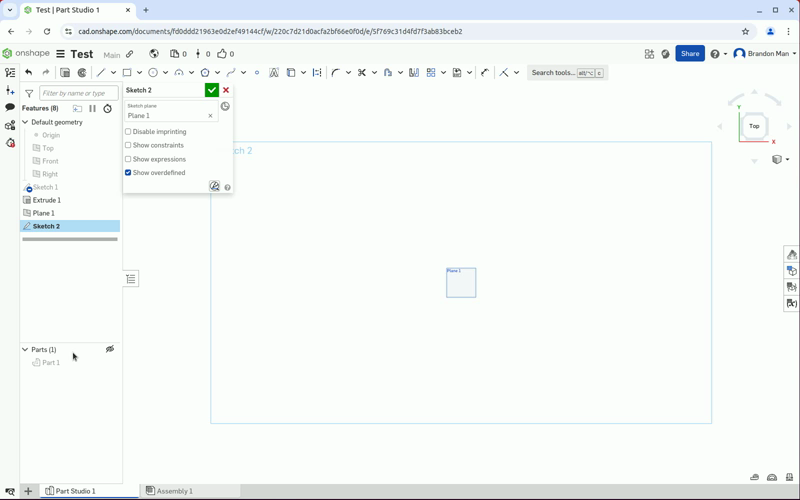
key(c)
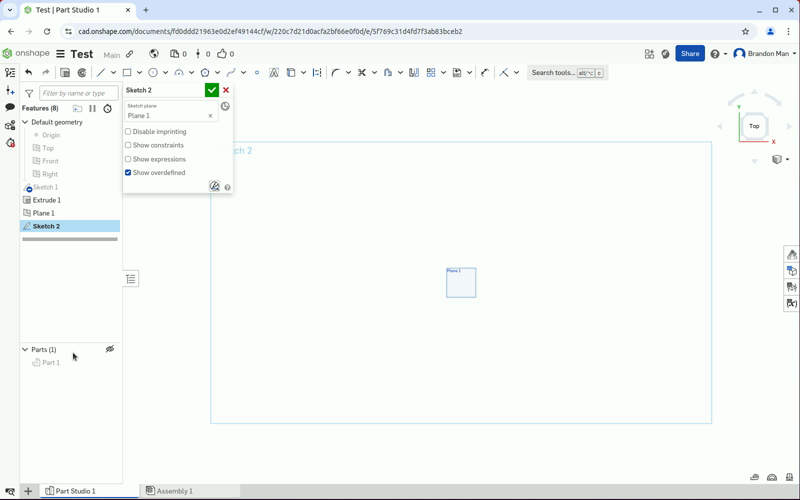
key_down(shift)
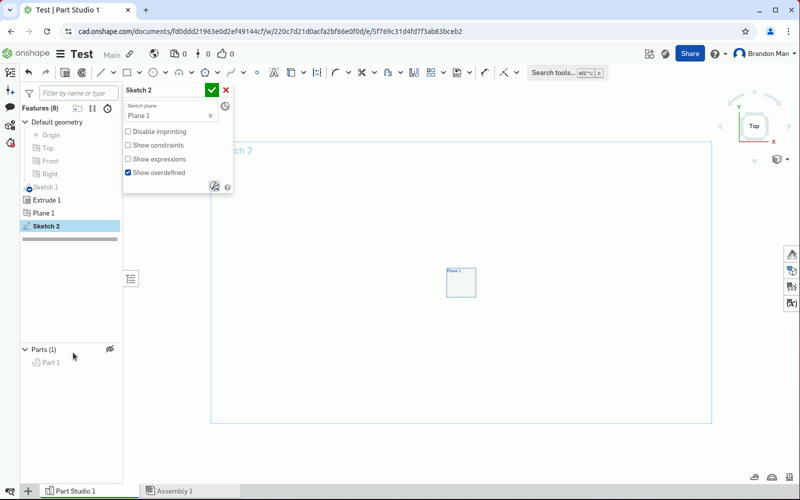
mouse_move(513, 339)
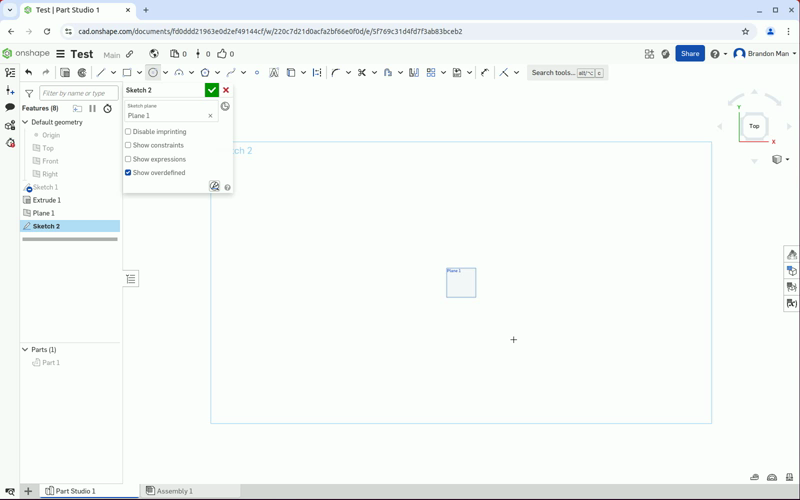
click(513, 339)
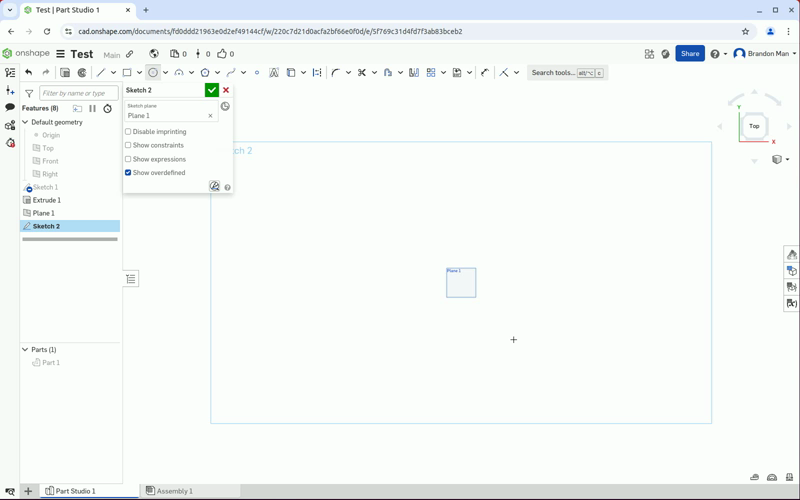
key_up(shift)
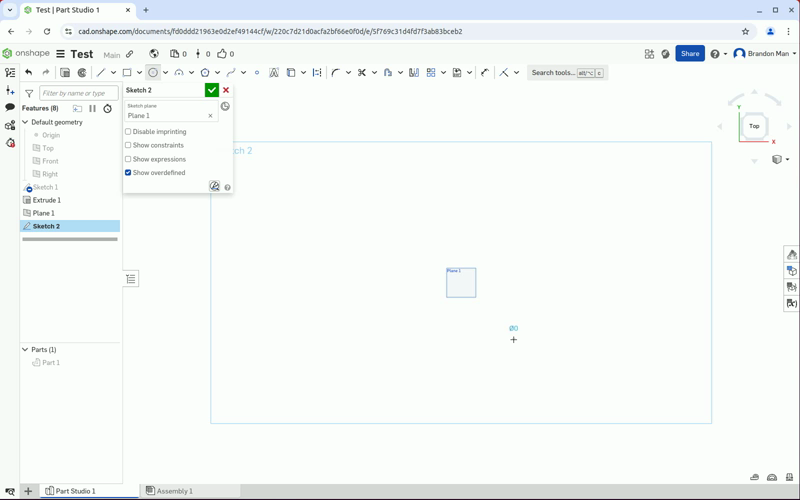
mouse_move(559, 339)
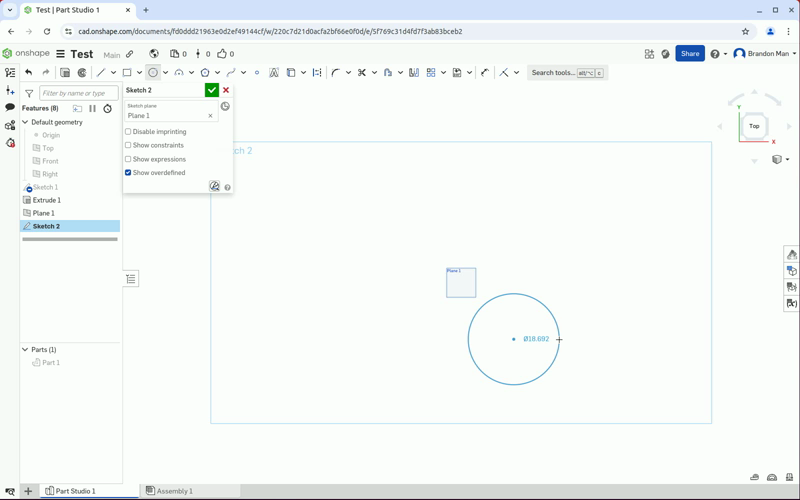
click(559, 339)
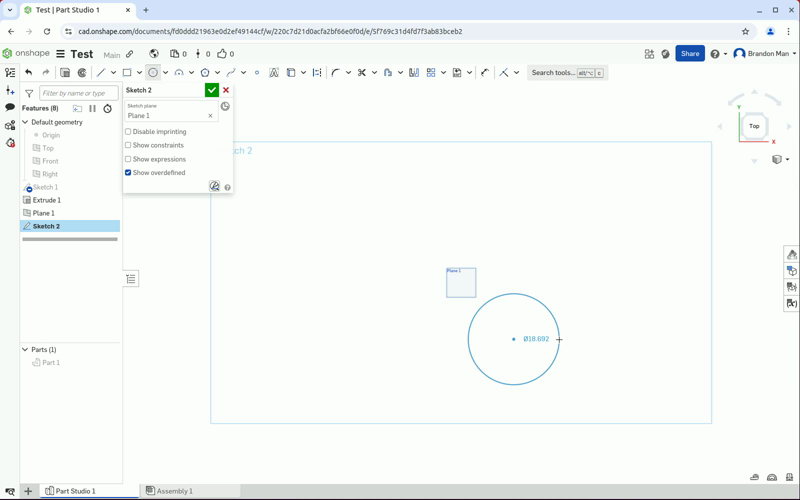
key(esc)
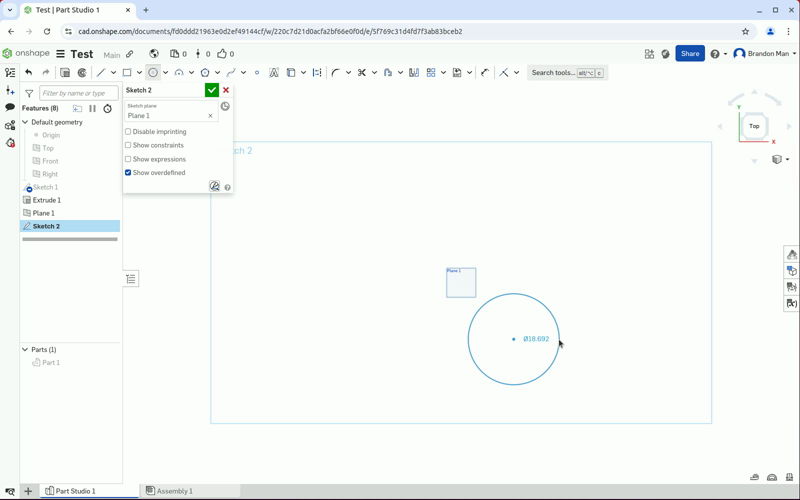
mouse_move(550, 353)
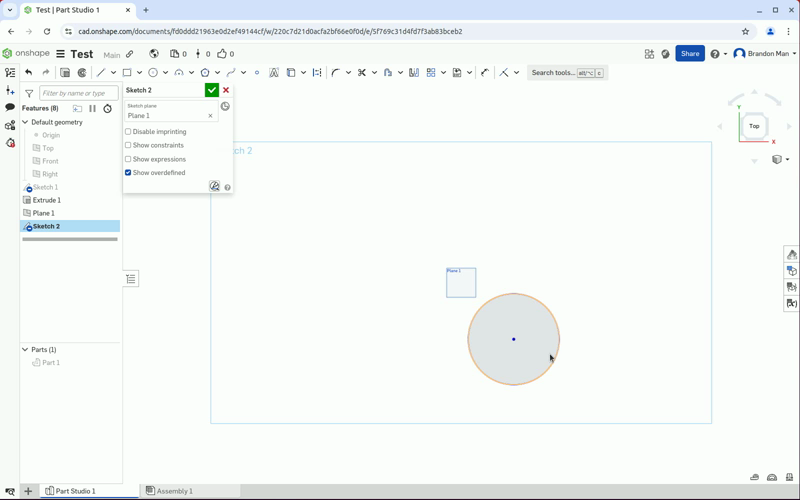
click(550, 353)
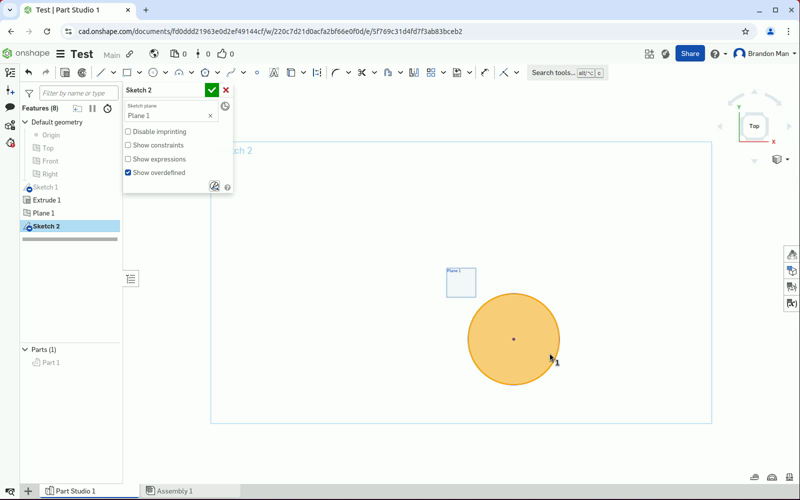
mouse_move(73, 352)
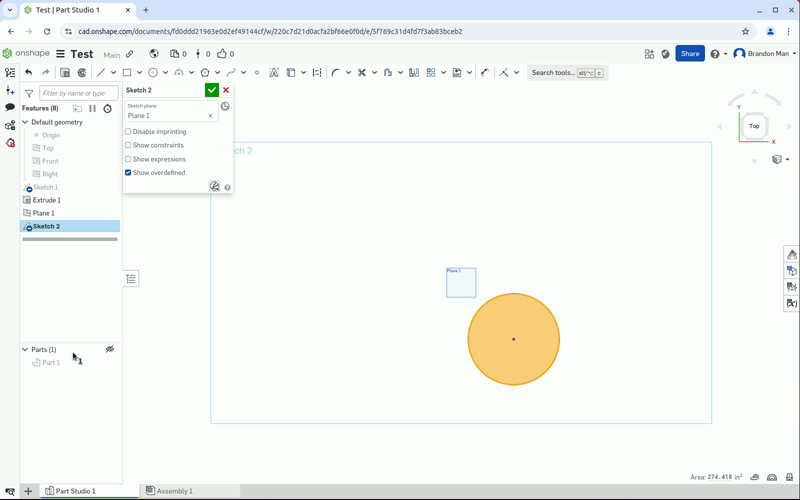
key(shift+y)
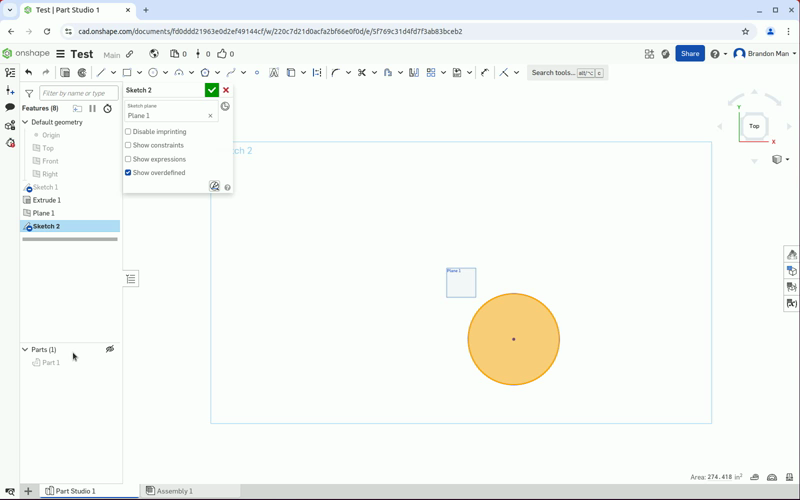
key(shift+e)
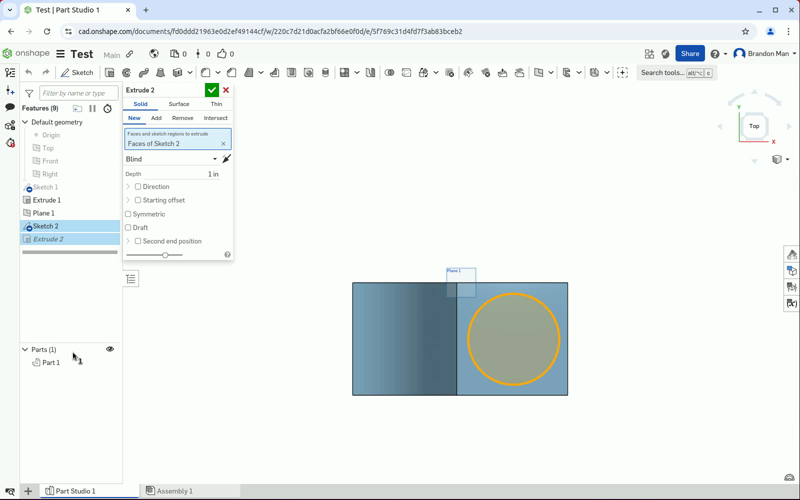
mouse_move(143, 106)
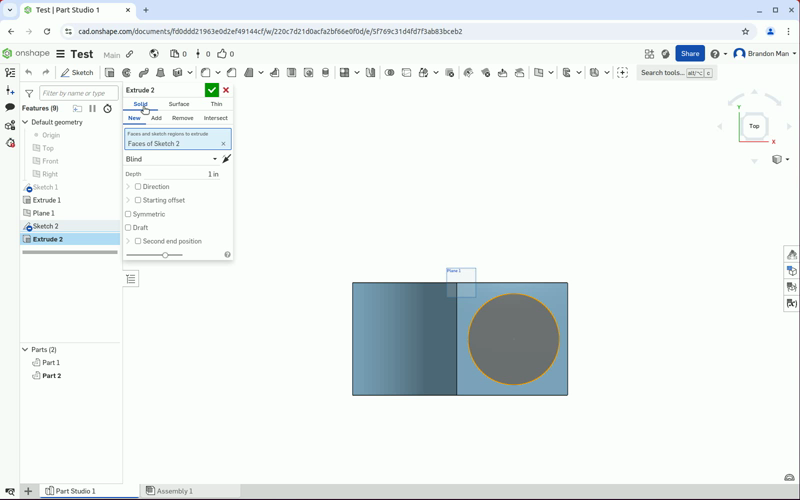
click(143, 106)
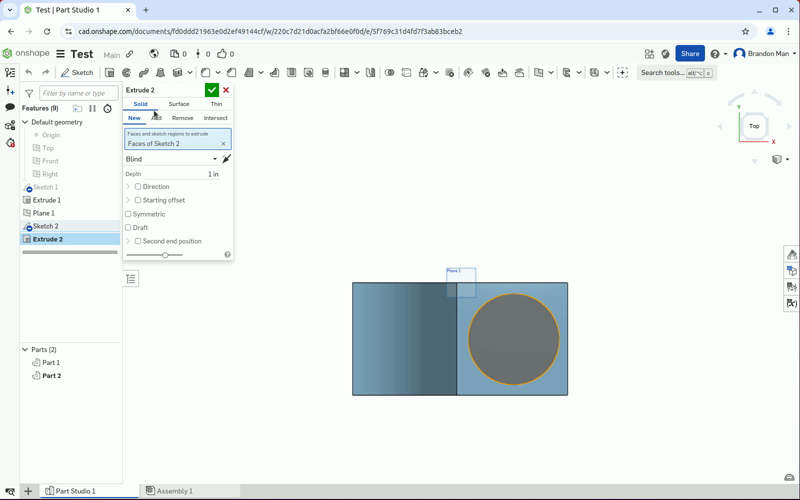
mouse_move(186, 120)
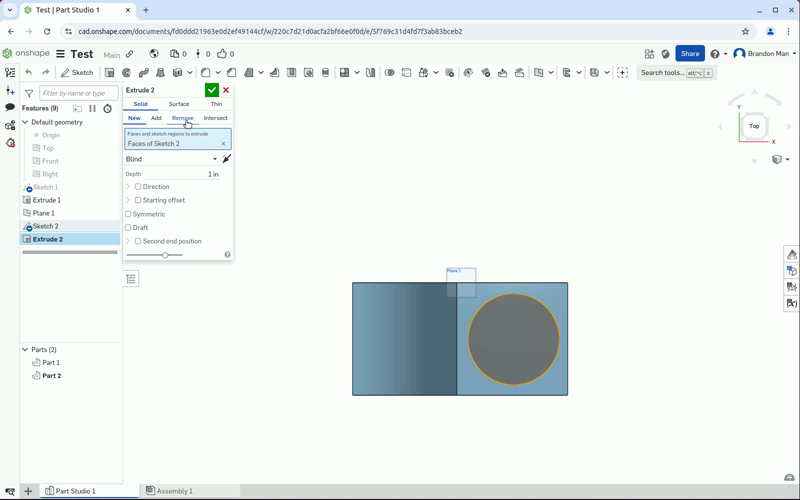
click(186, 120)
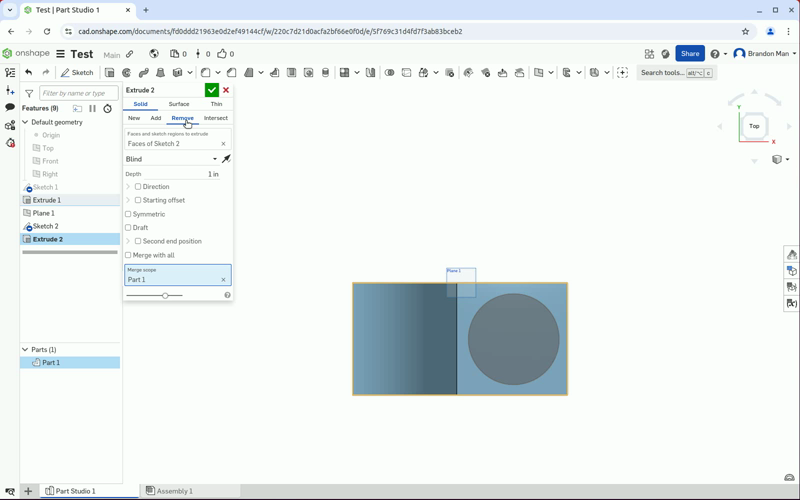
key(tab, 4)
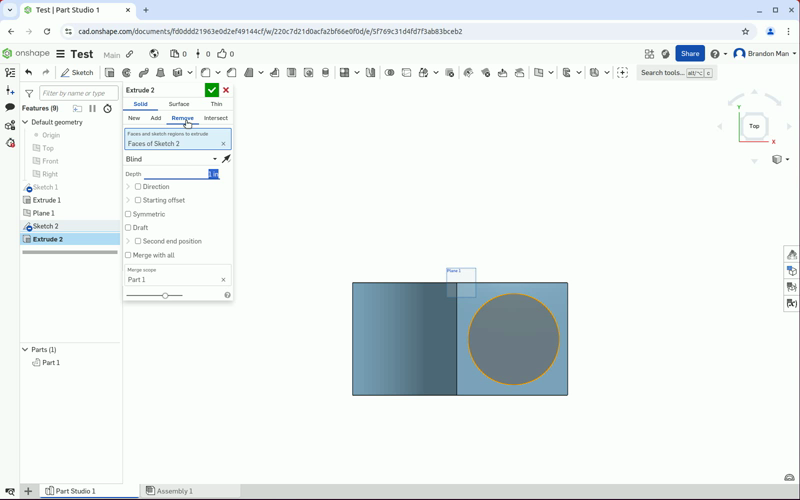
text(11.073)
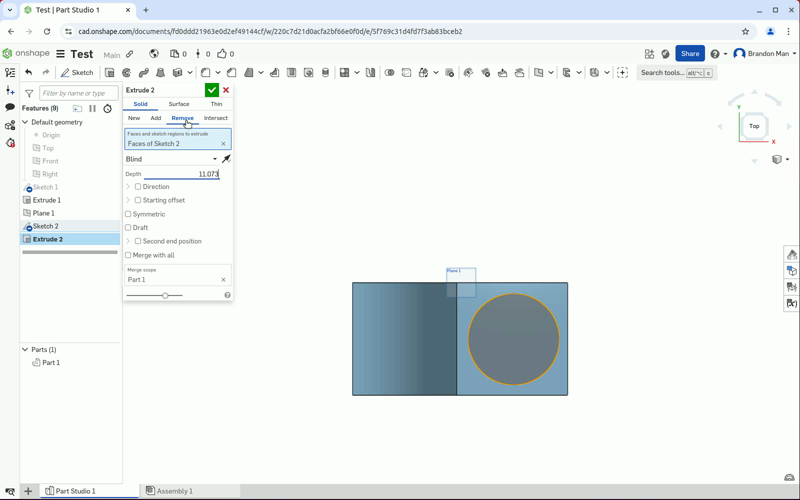
key(tab, 6)
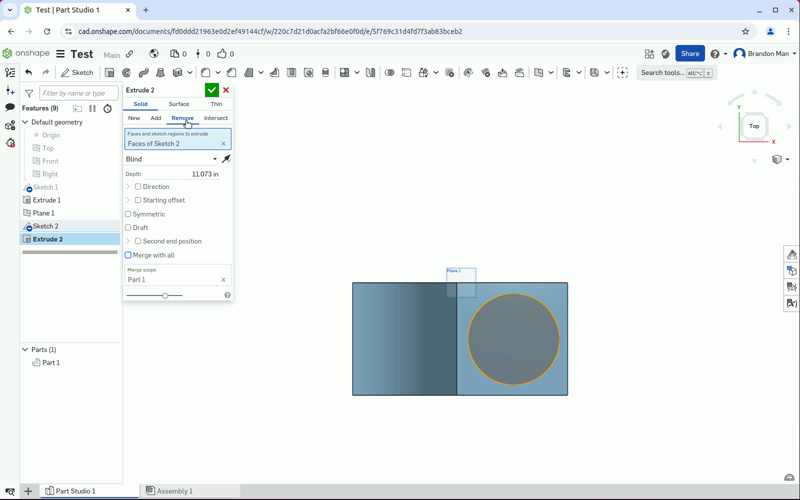
key(space)
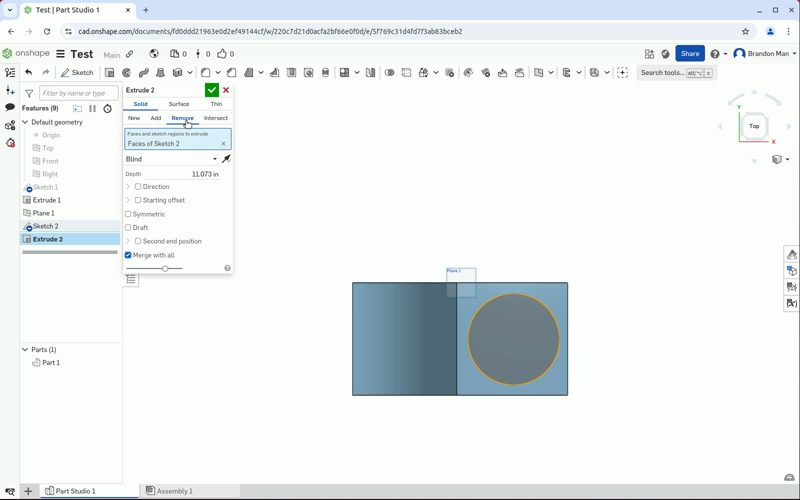
key(enter)
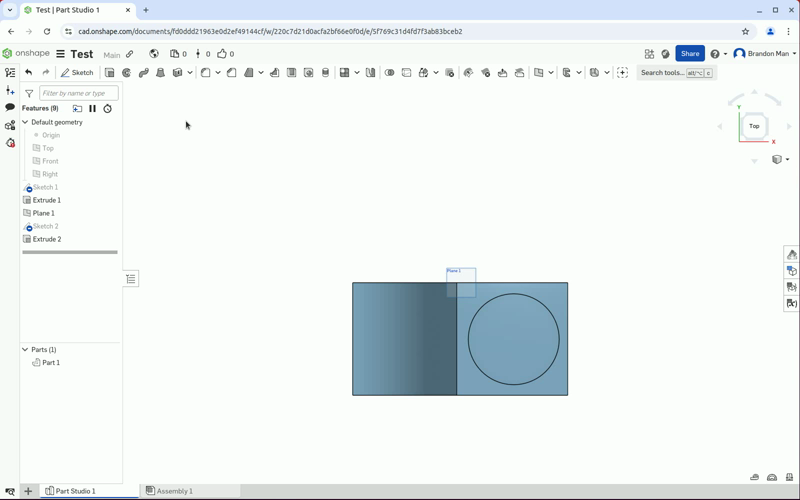
key(shift+h)
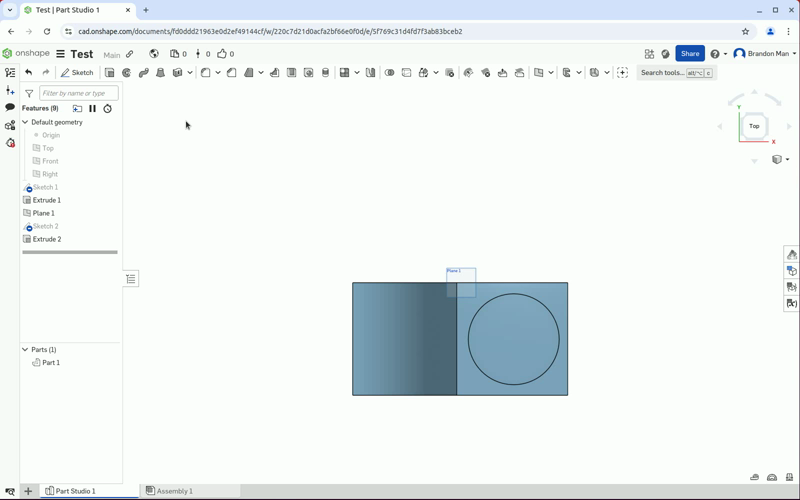
key(shift+h)
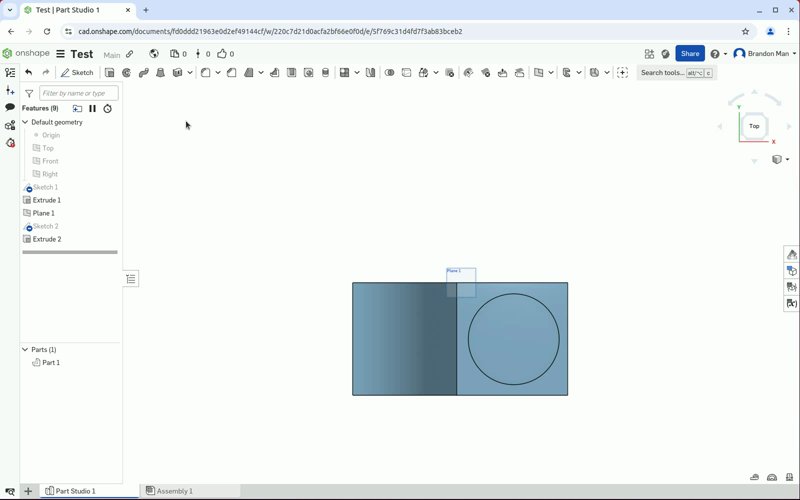
mouse_move(73, 189)
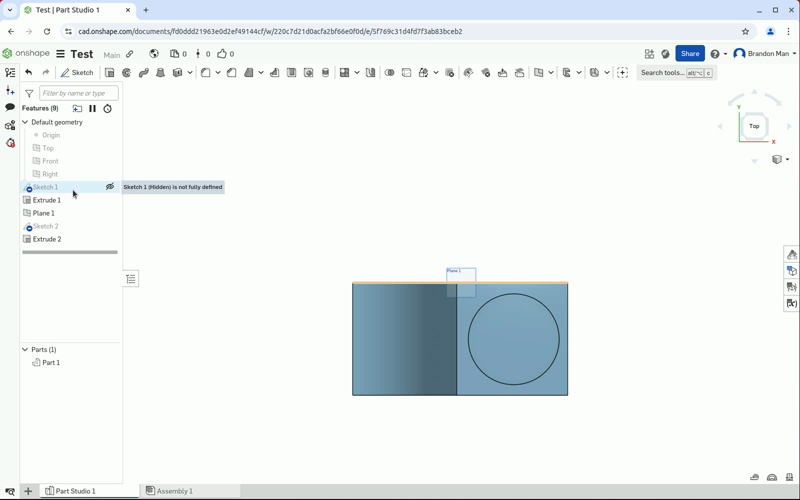
click(73, 189)
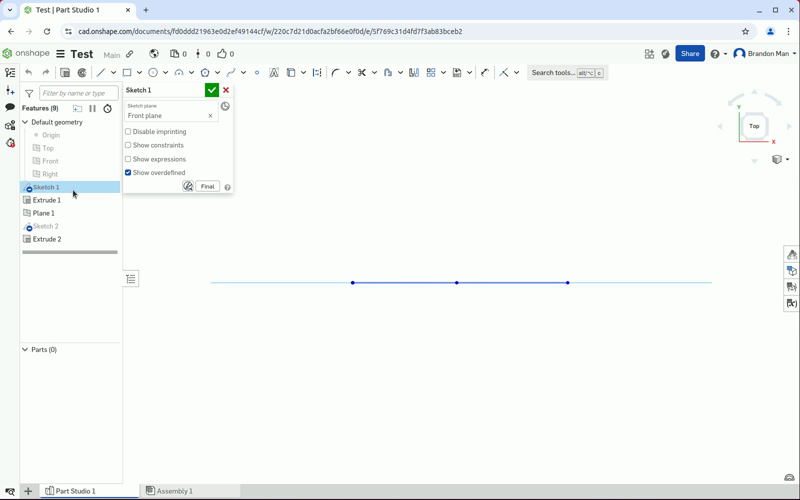
mouse_move(229, 92)
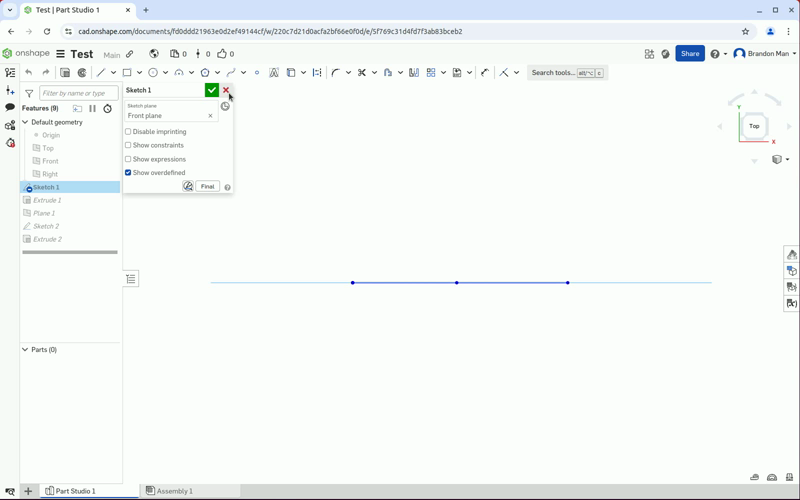
click(229, 92)
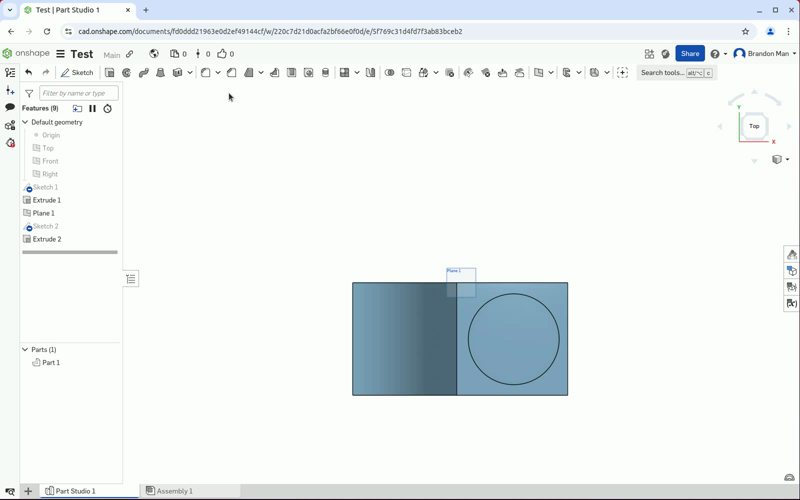
mouse_move(73, 352)
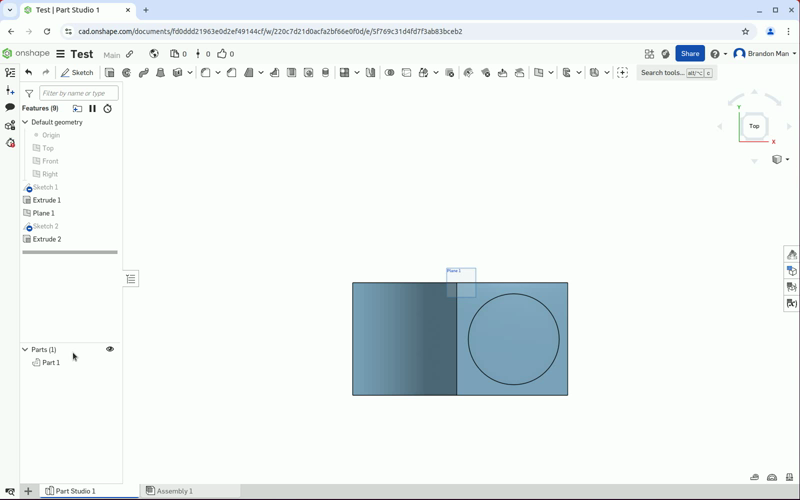
key(y)
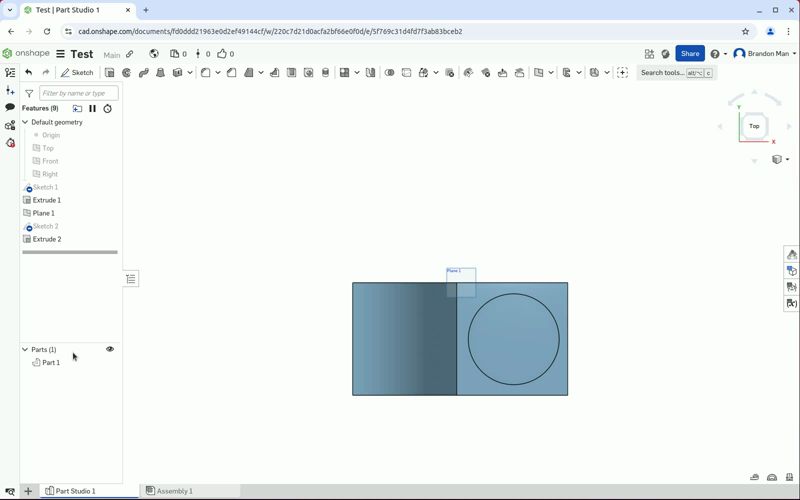
key(shift+p)
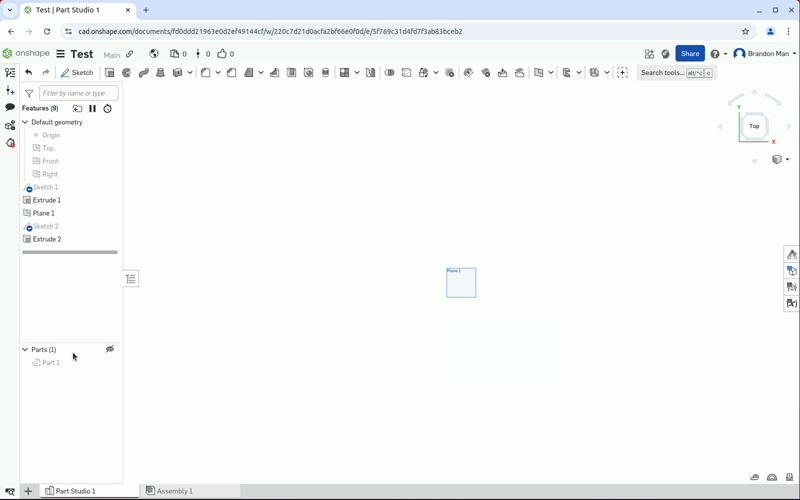
key(space)
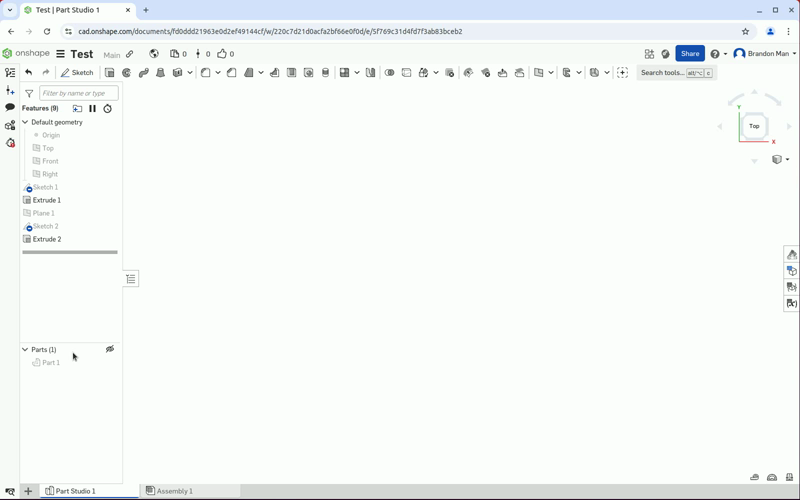
key_down(shift)
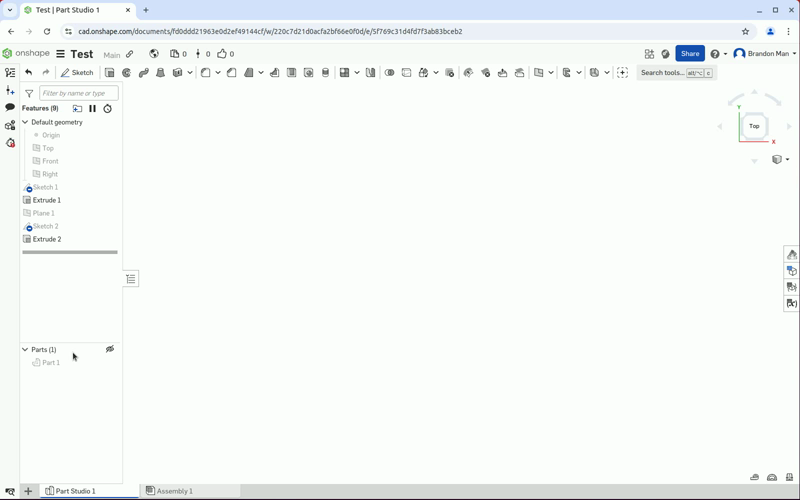
key(up)
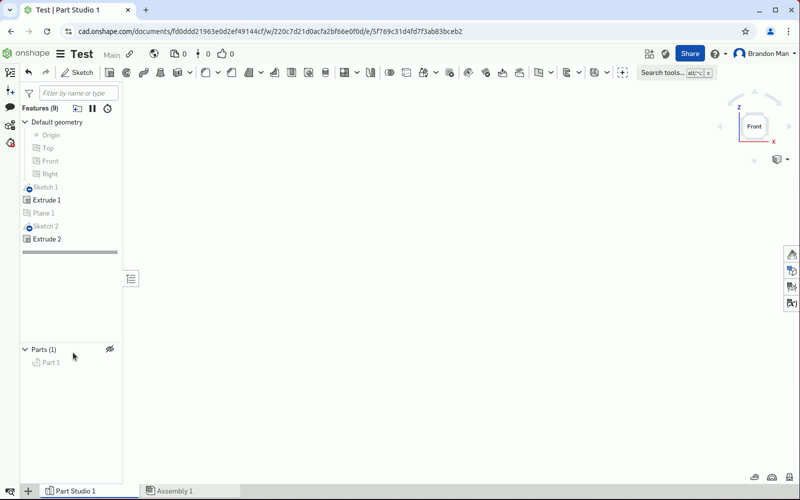
key_up(shift)
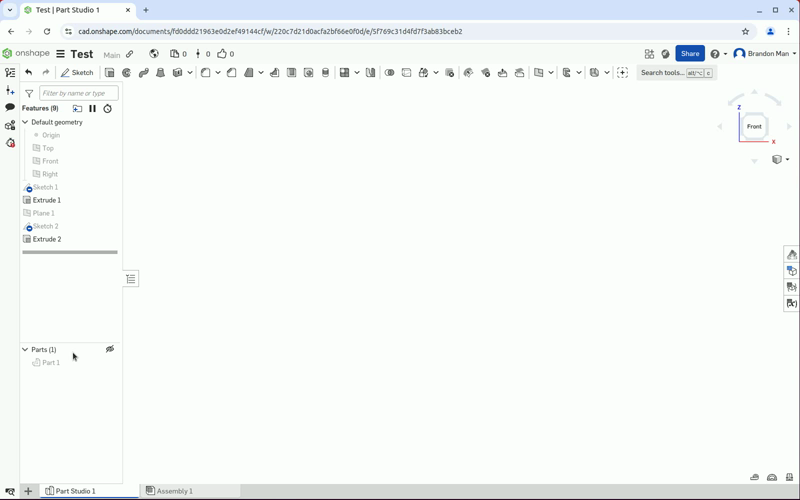
key(space)
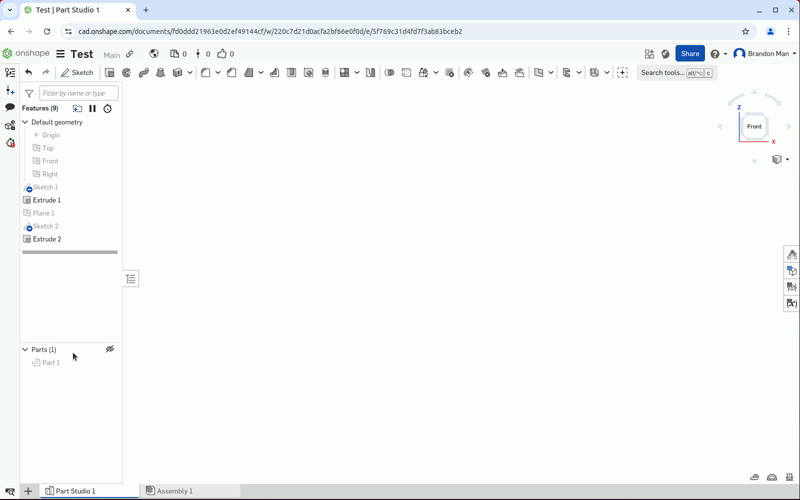
key_down(shift)
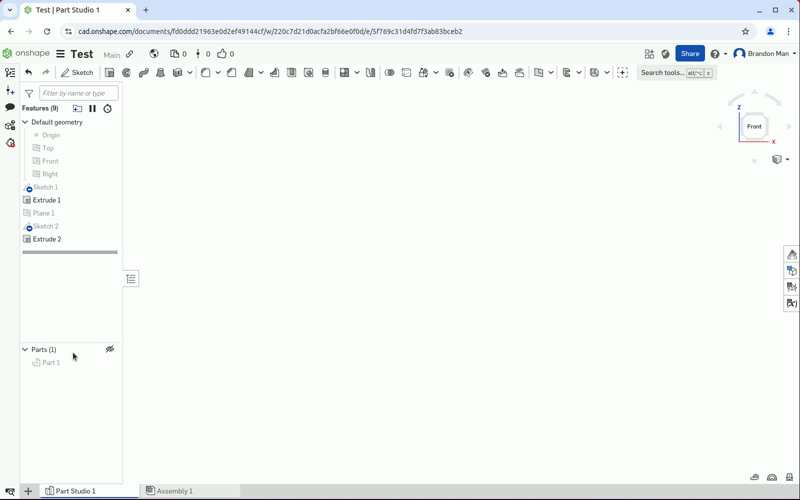
key(left)
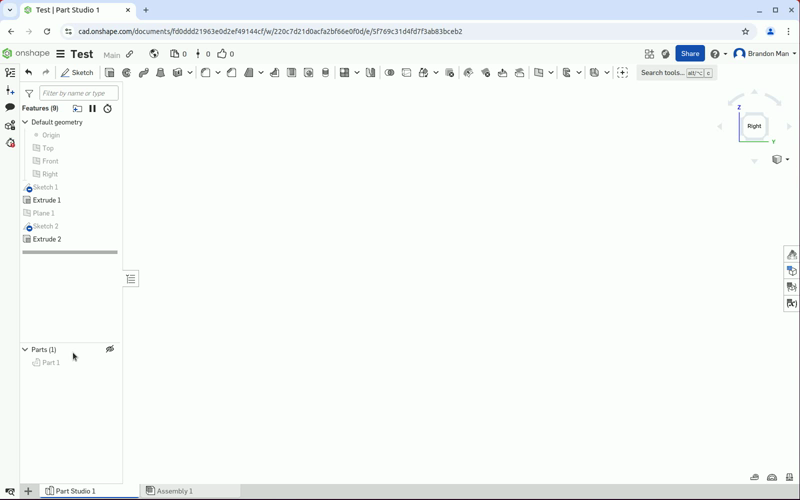
key_up(shift)
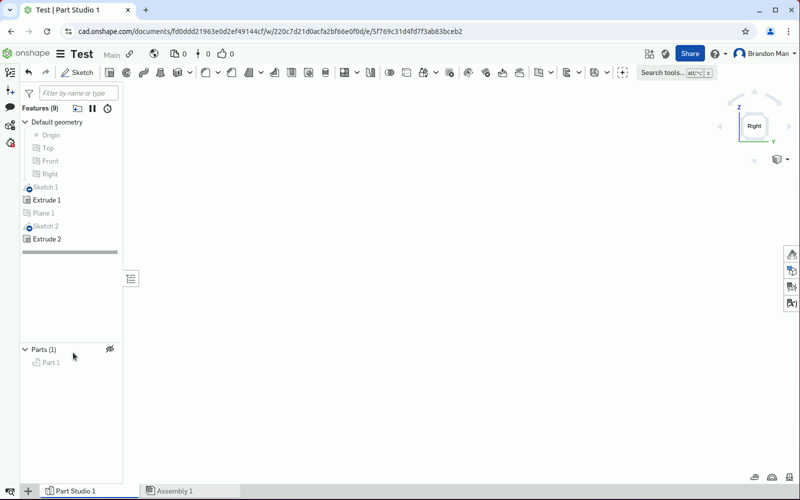
mouse_move(73, 352)
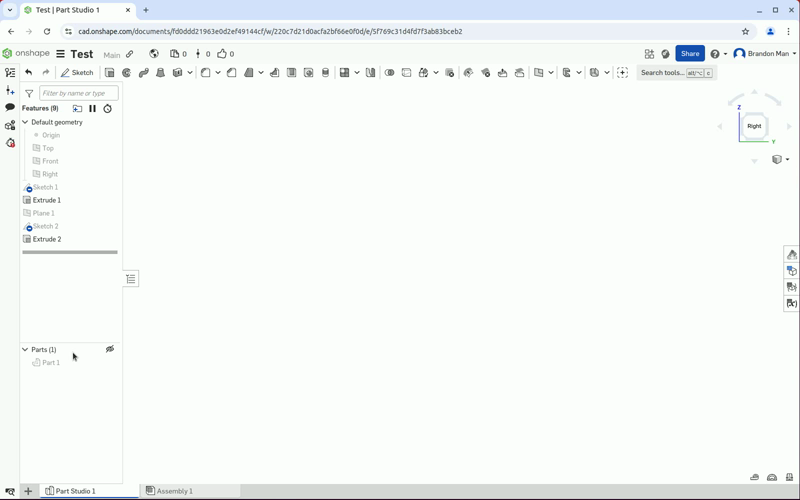
key(shift+y)
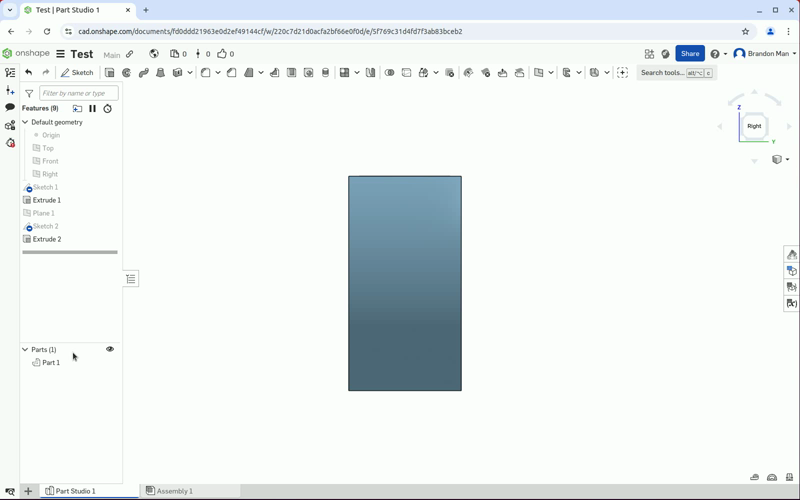
mouse_move(541, 75)
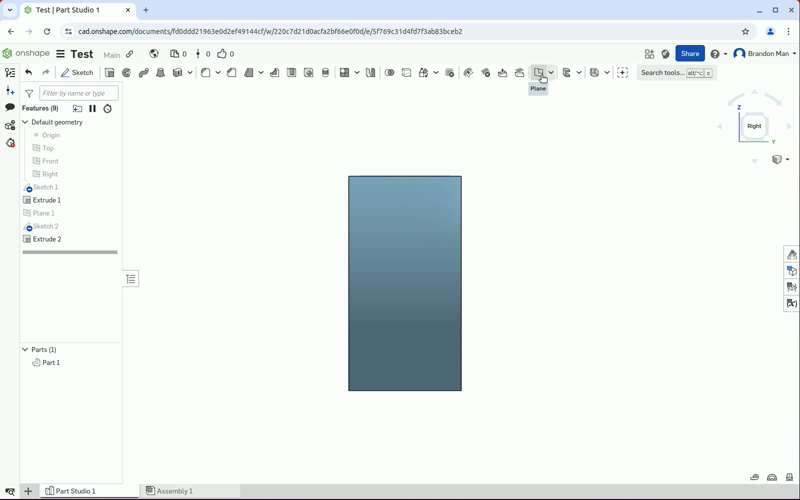
click(541, 75)
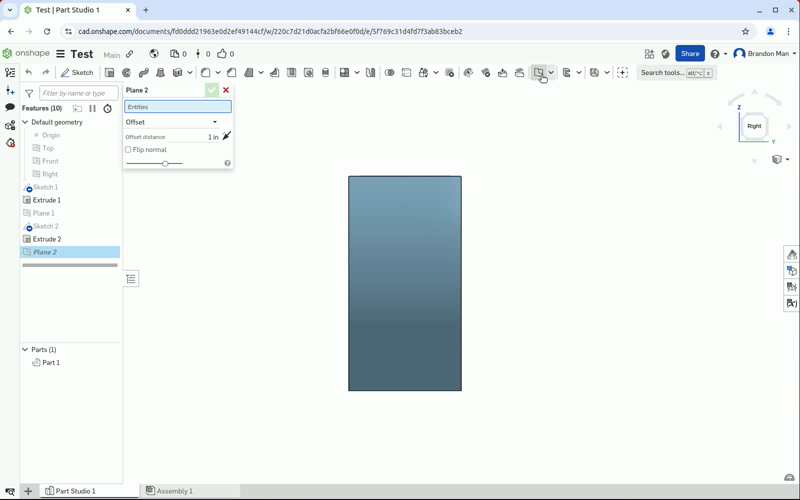
mouse_move(73, 176)
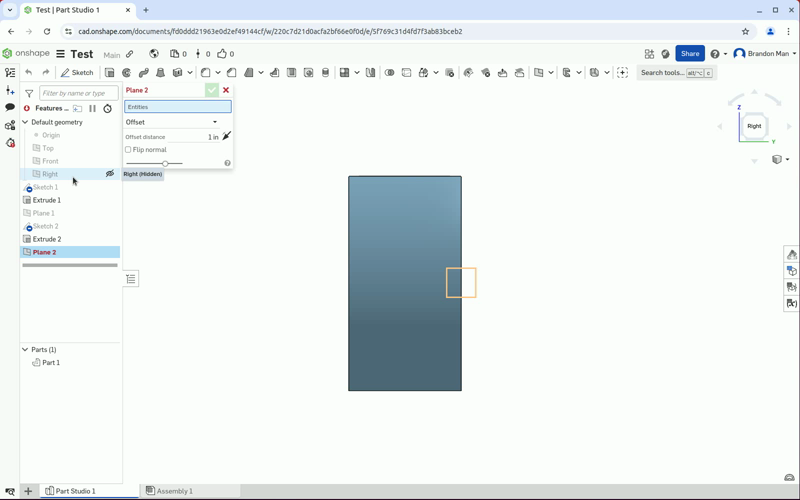
click(73, 176)
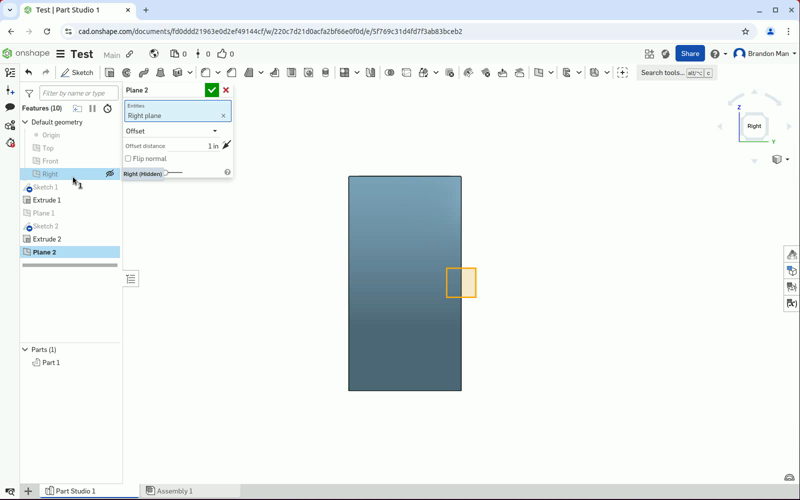
key(tab, 2)
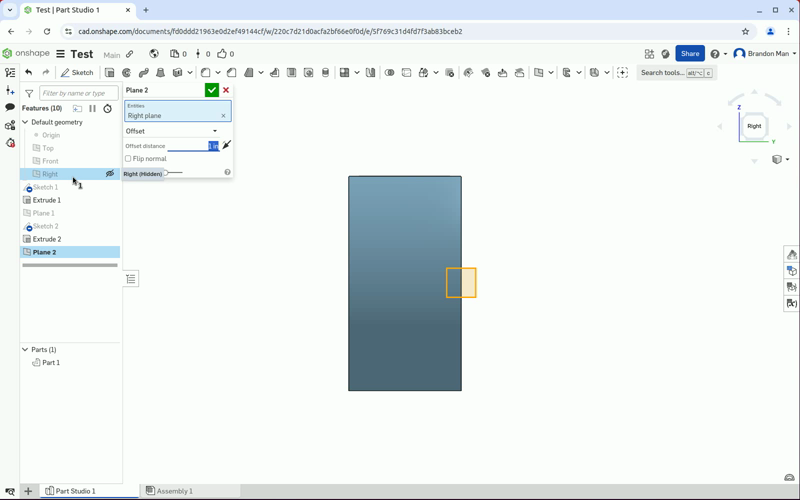
text(22.153)
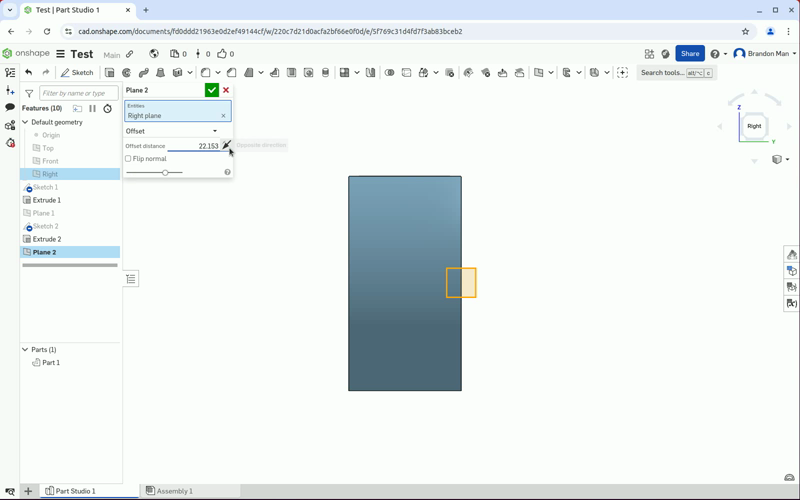
mouse_move(229, 147)
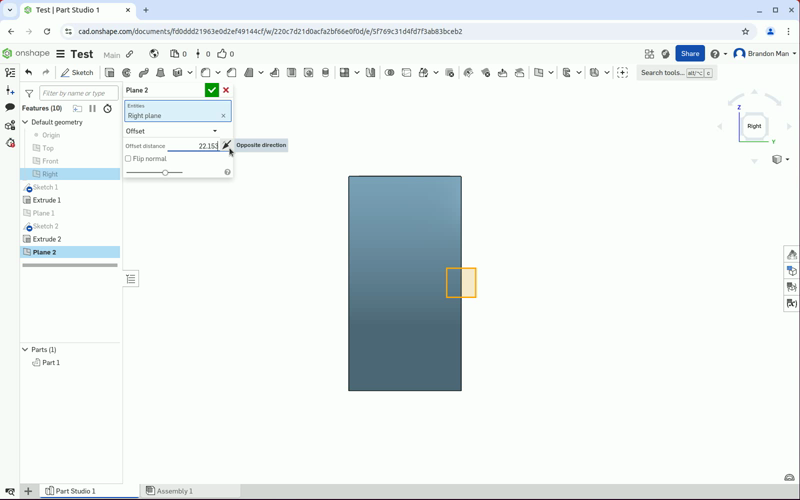
click(229, 147)
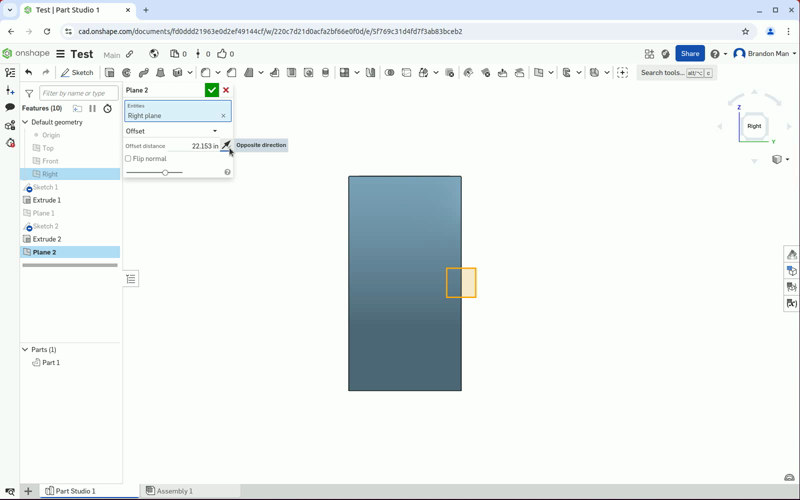
key(enter, 2)
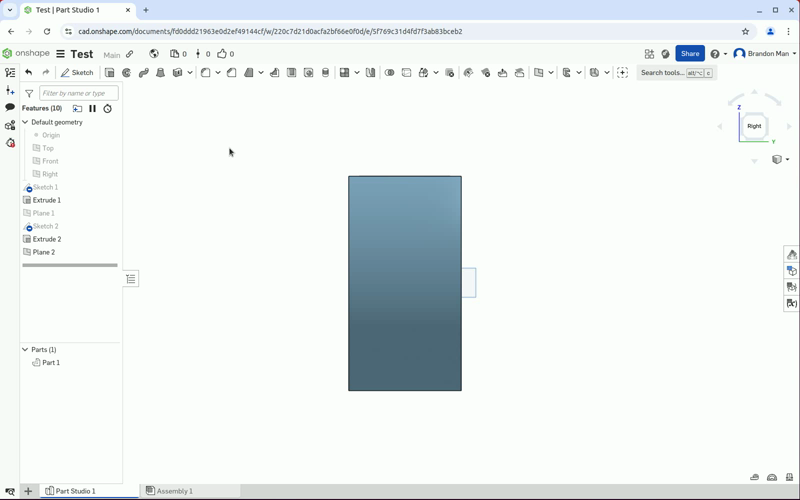
key(shift+s)
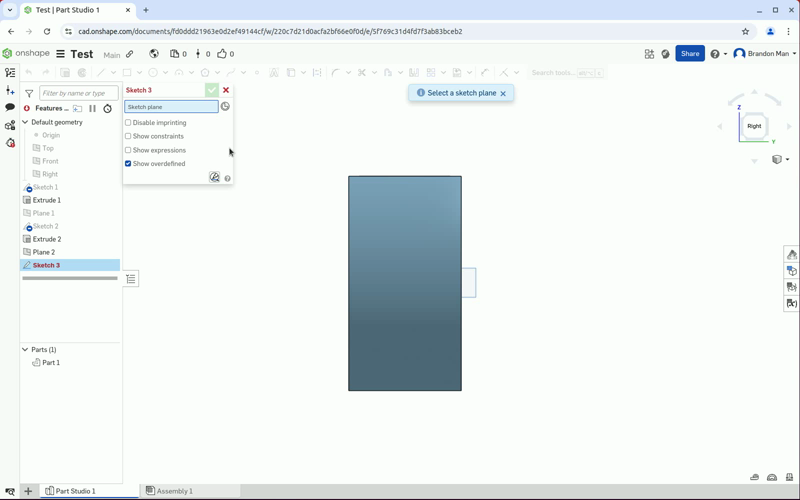
mouse_move(73, 254)
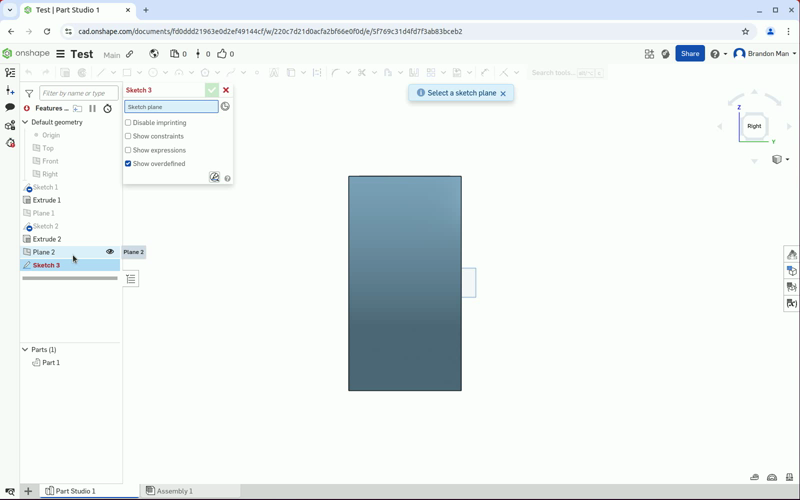
click(73, 254)
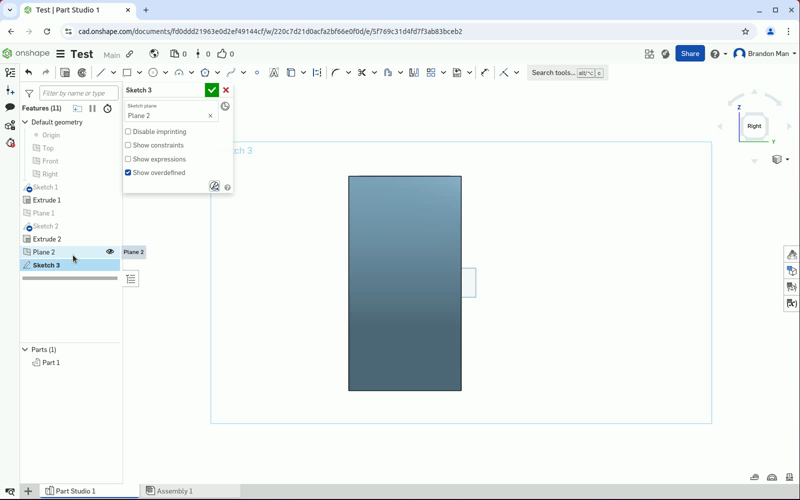
mouse_move(73, 352)
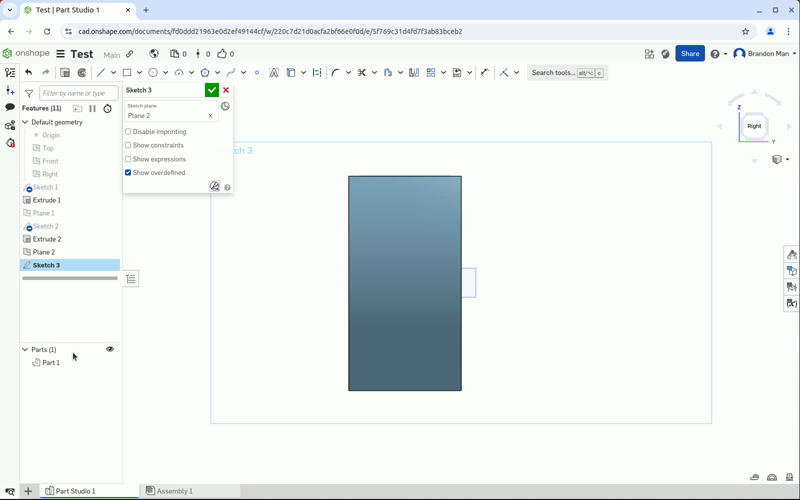
key(y)
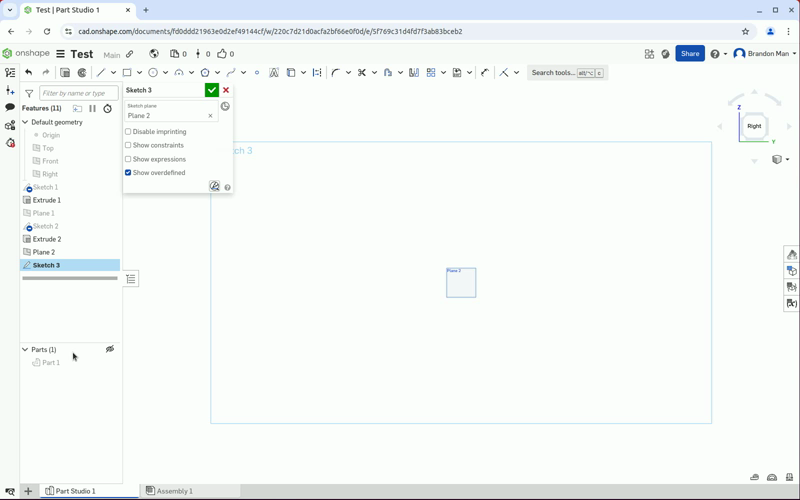
key(c)
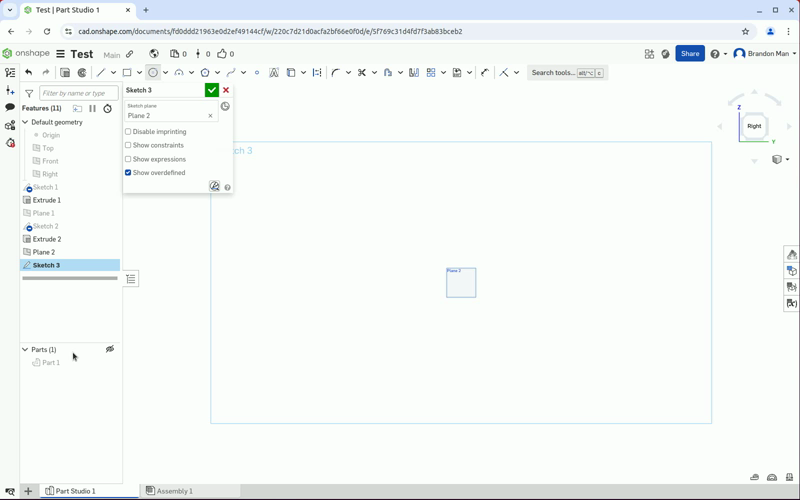
key_down(shift)
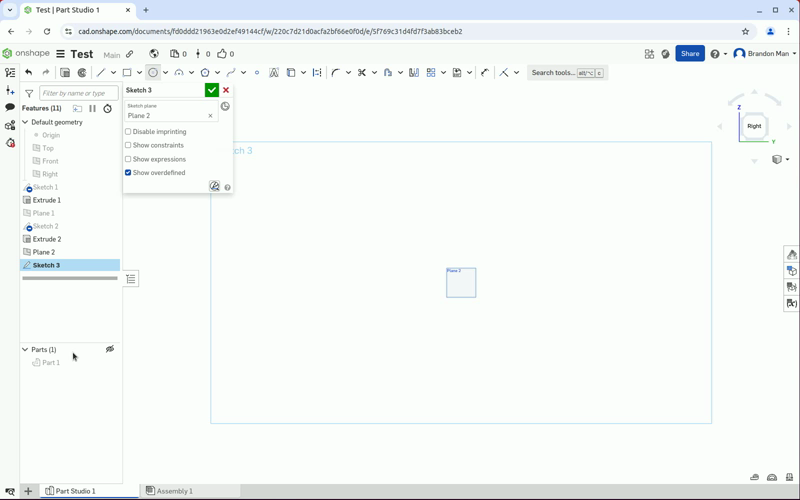
mouse_move(405, 334)
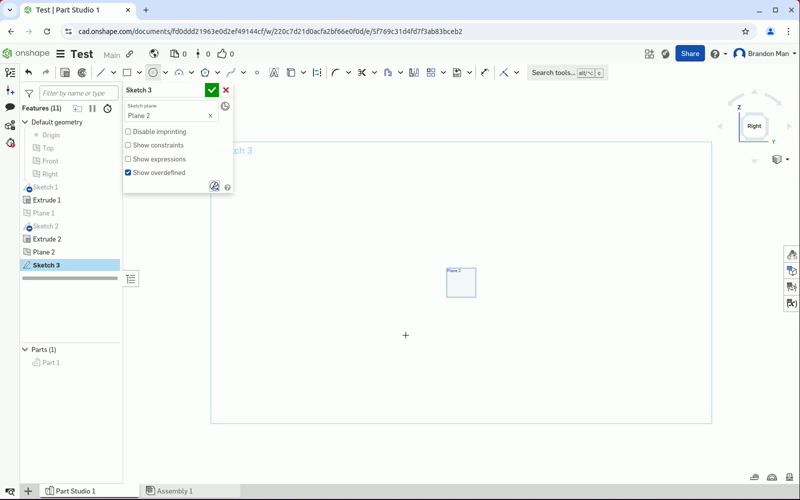
click(405, 334)
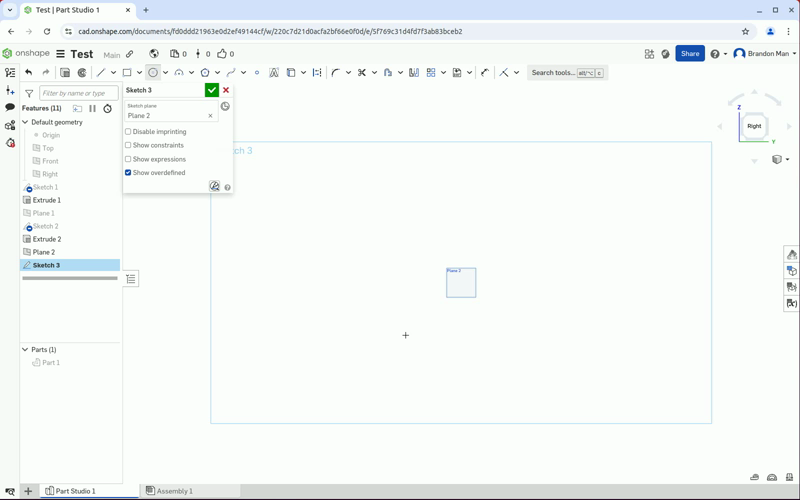
key_up(shift)
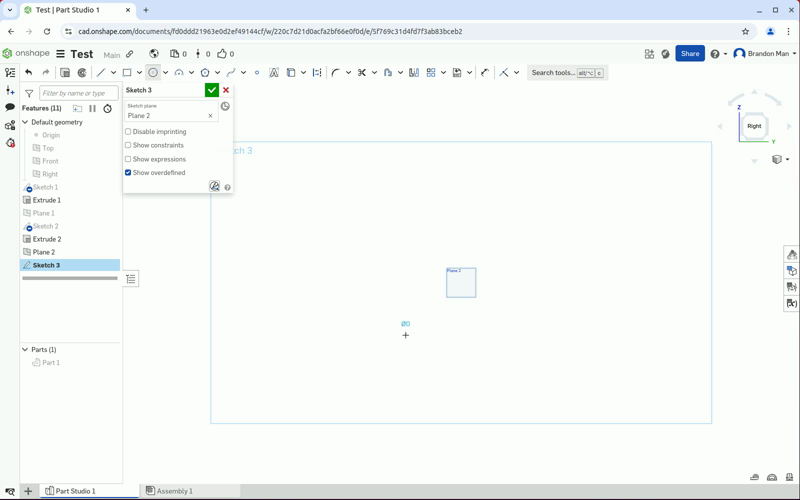
mouse_move(451, 334)
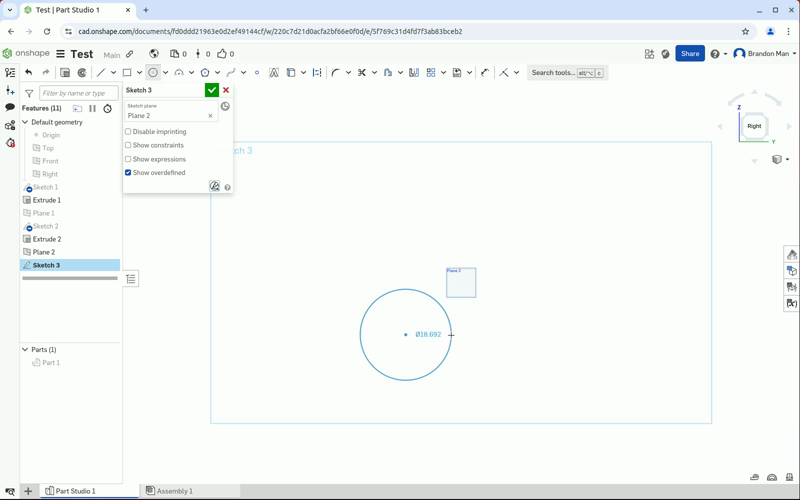
click(451, 334)
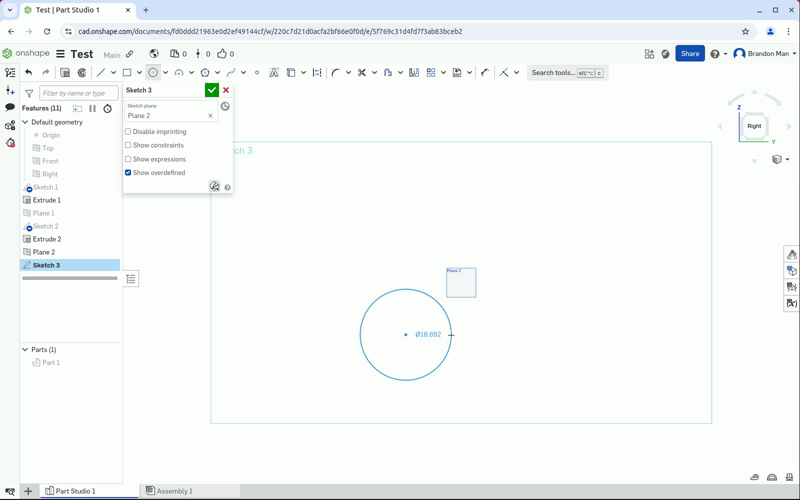
key(esc)
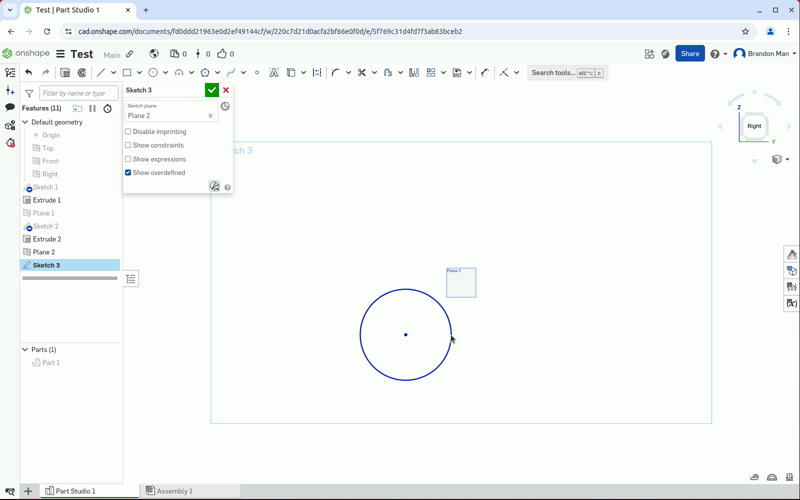
mouse_move(389, 328)
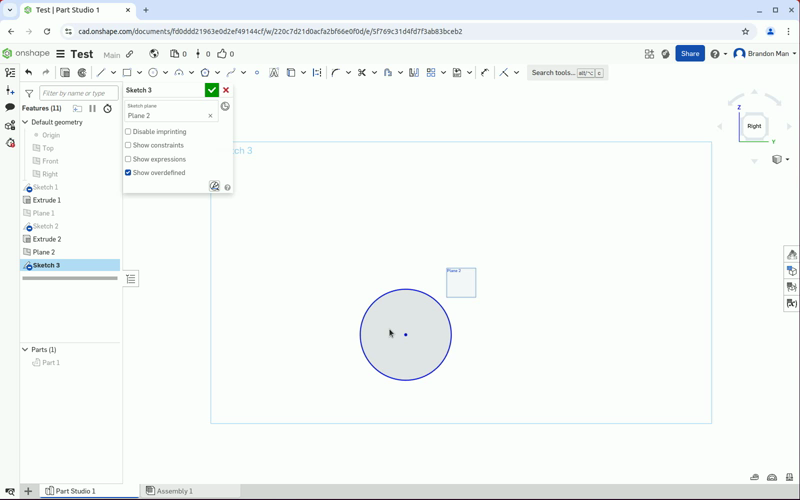
click(389, 328)
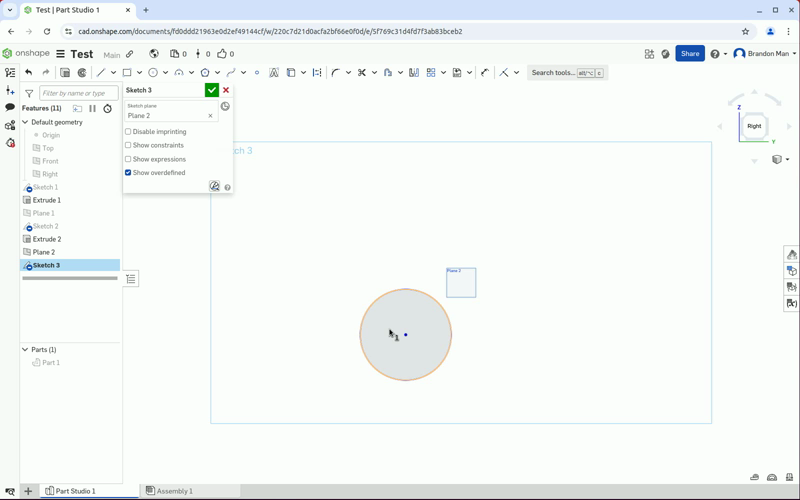
mouse_move(73, 352)
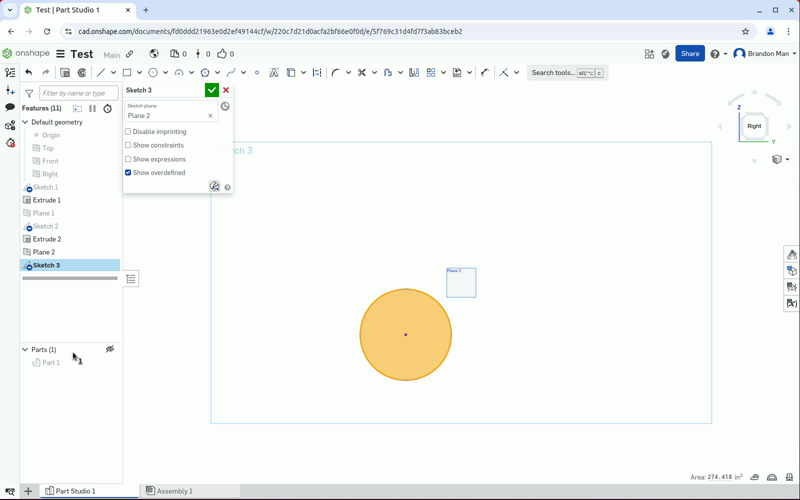
key(shift+y)
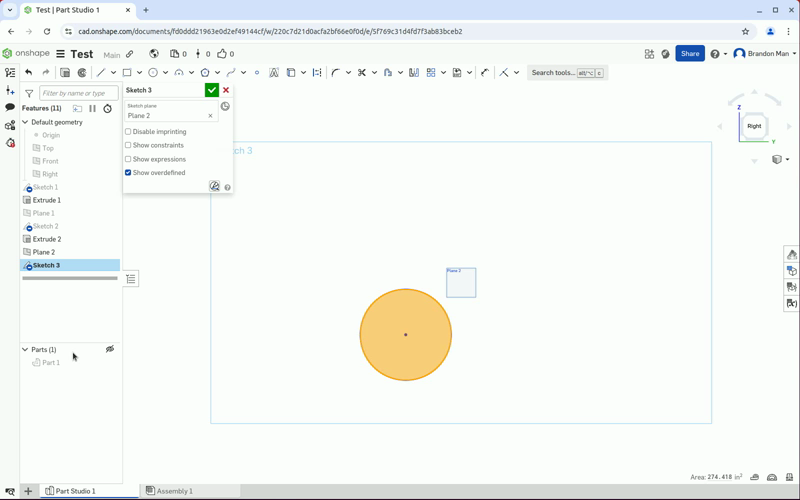
key(shift+e)
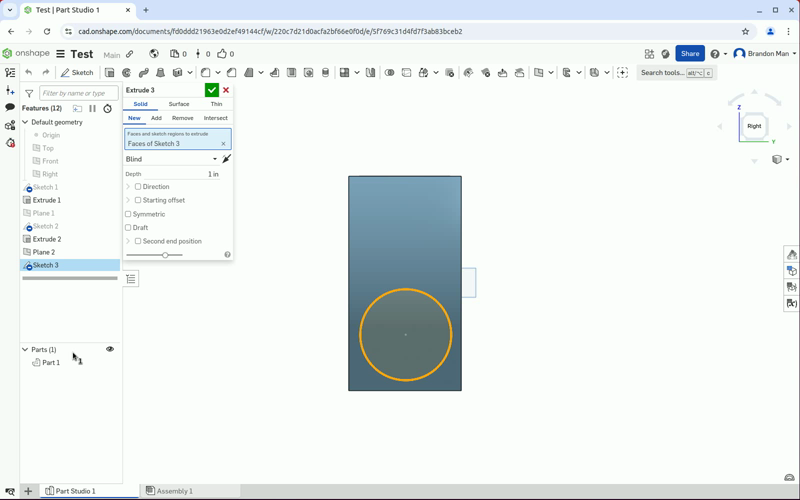
mouse_move(143, 106)
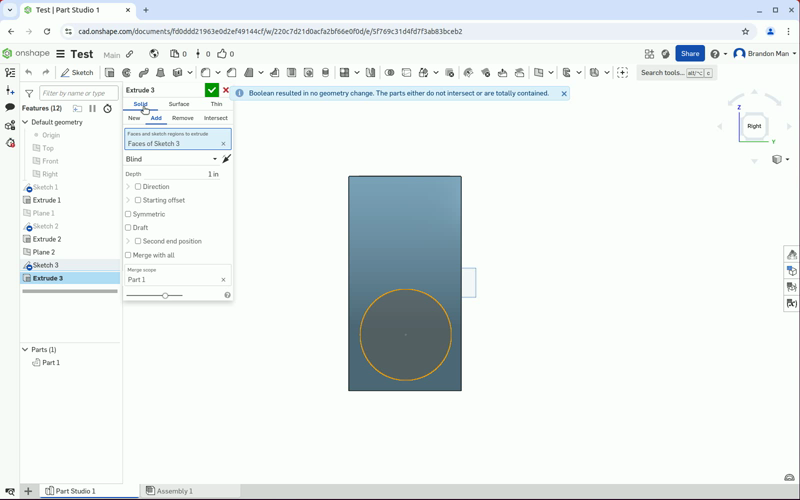
click(143, 106)
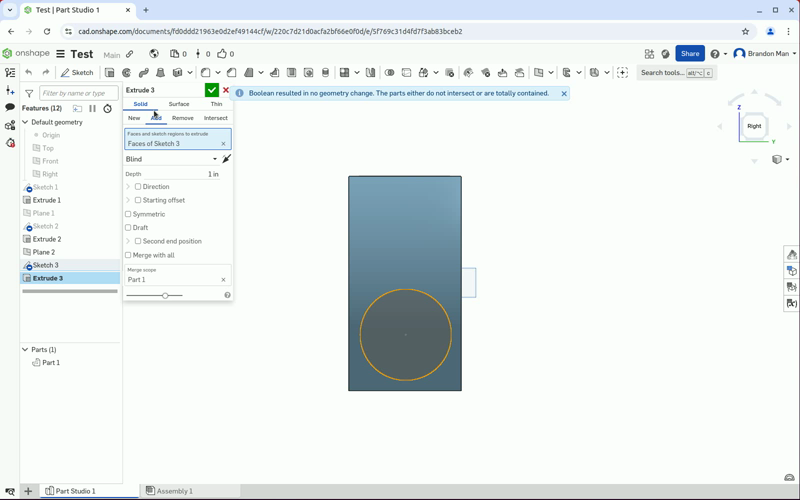
mouse_move(186, 120)
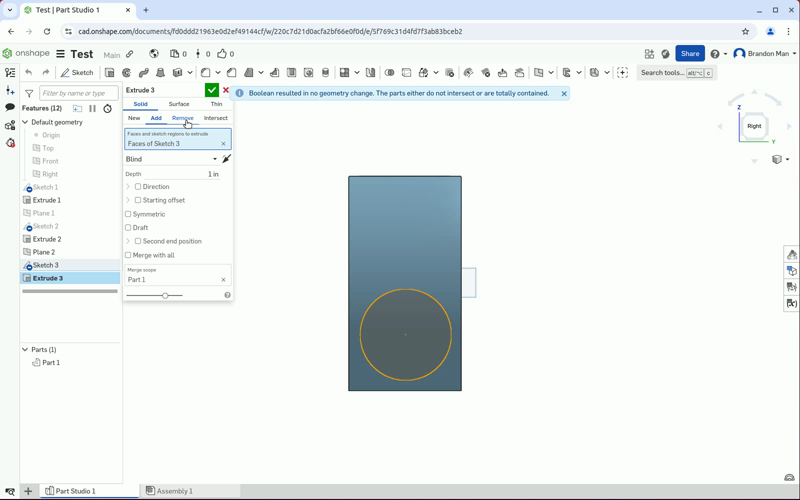
click(186, 120)
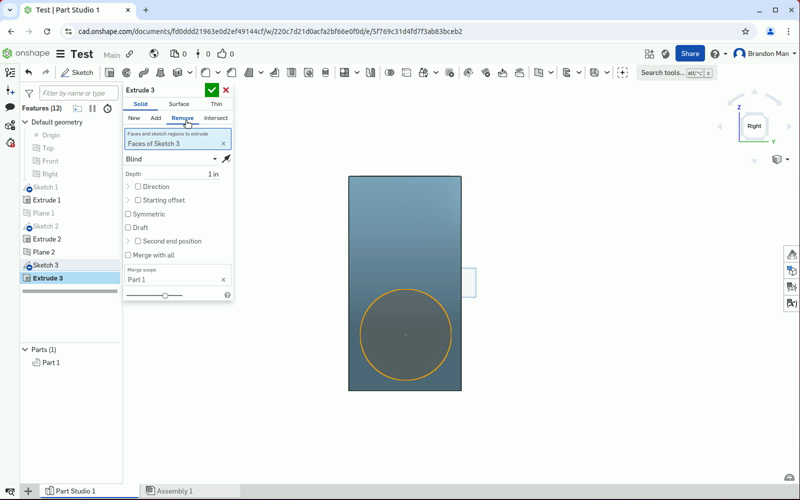
key(tab, 4)
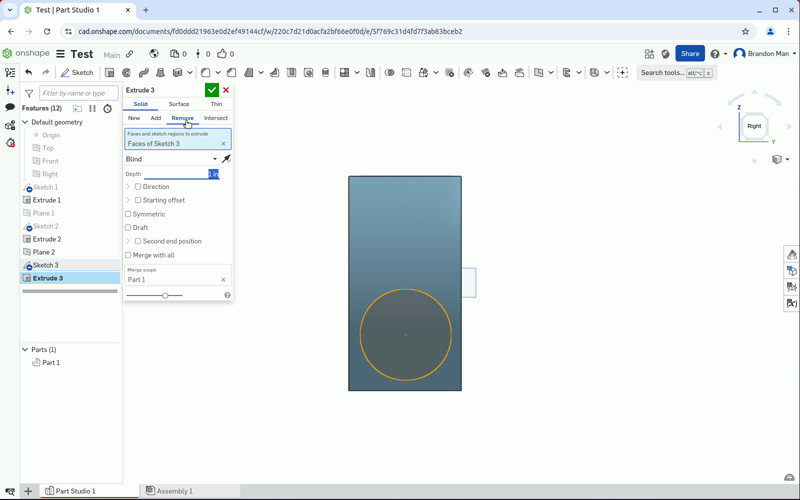
text(11.073)
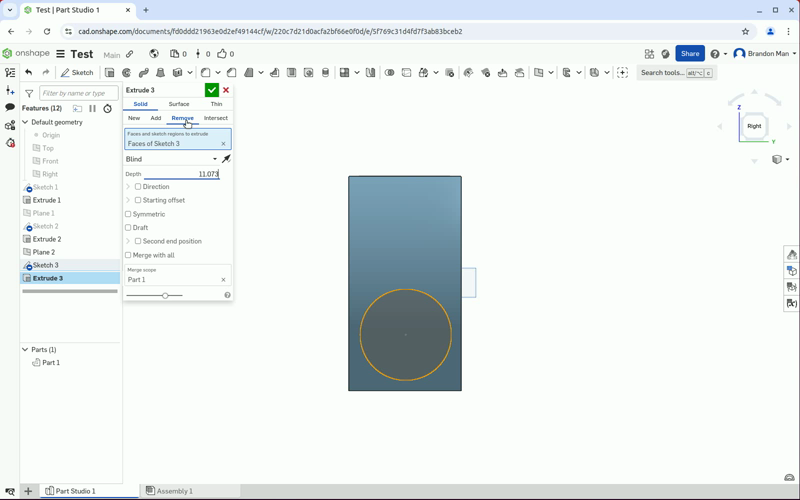
key(tab, 6)
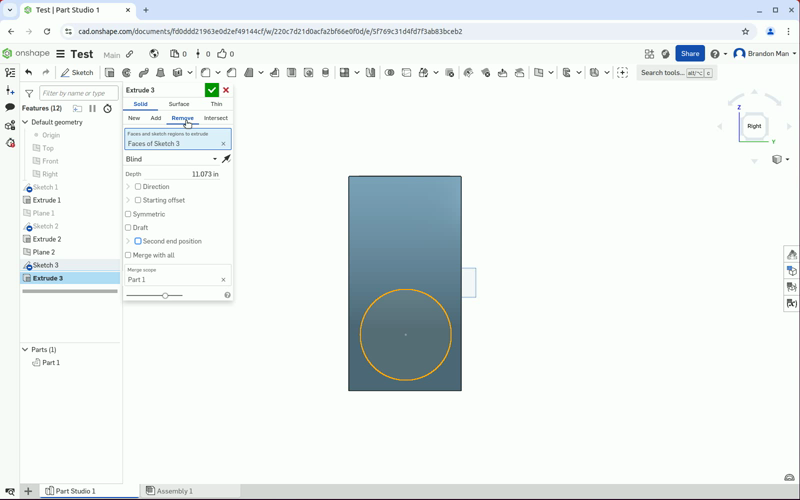
key(space)
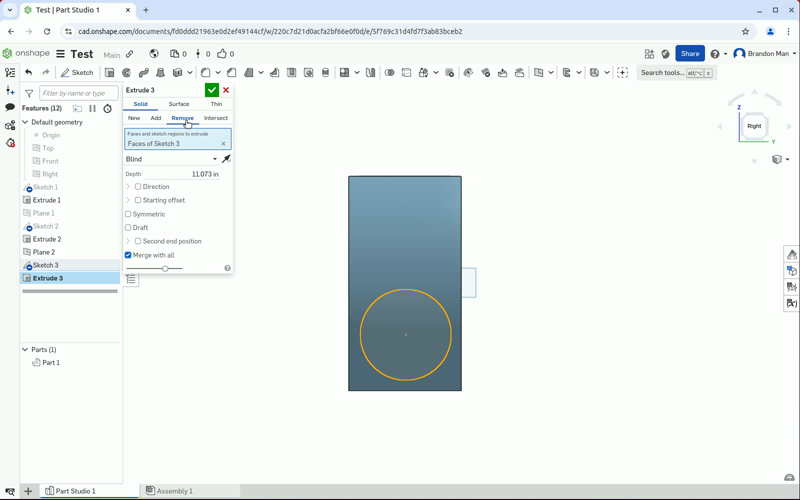
key(enter)
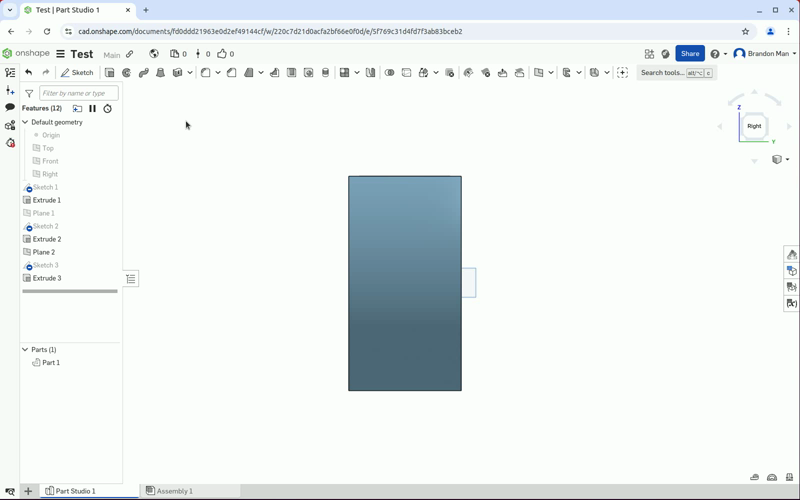
key(shift+h)
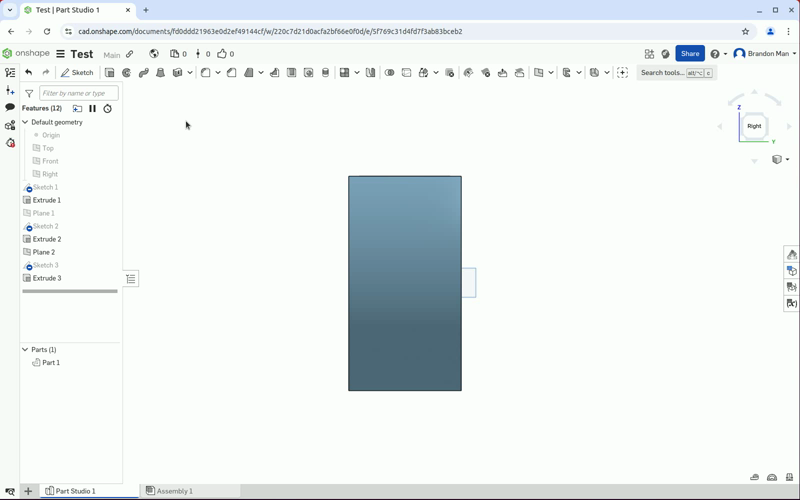
key(shift+h)
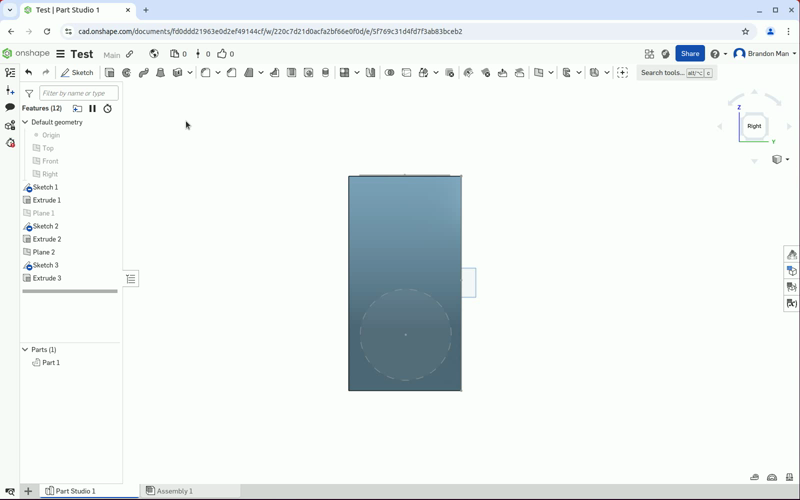
key(shift+7)
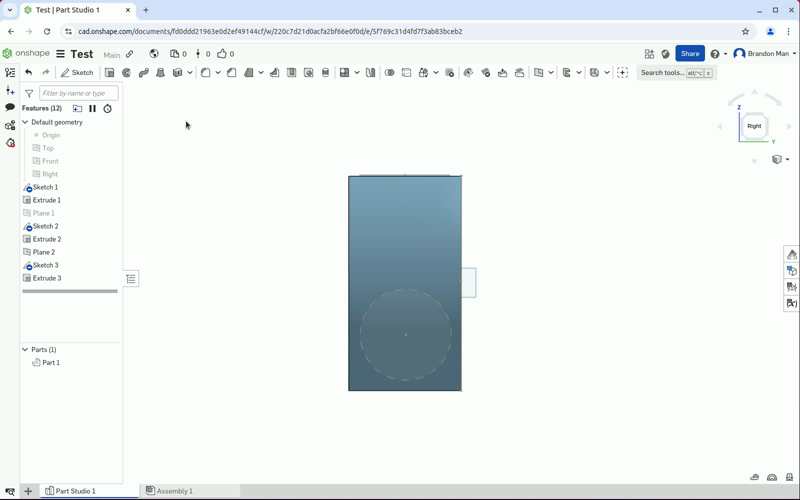
key(right, 2)
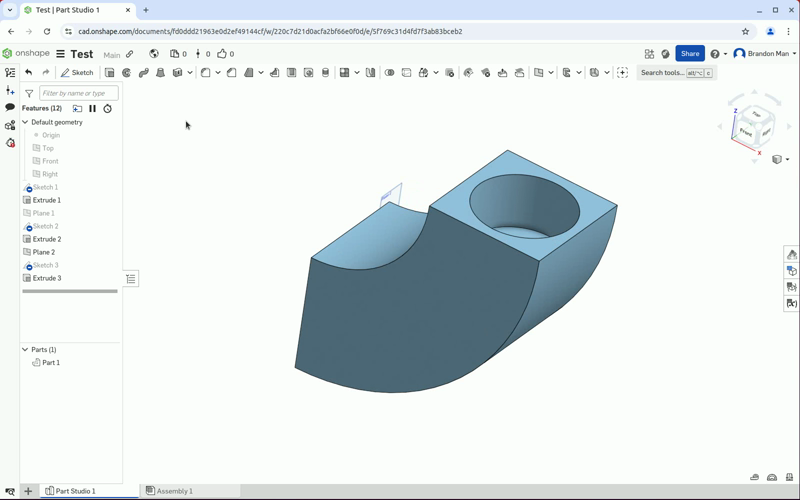
key(down, 2)
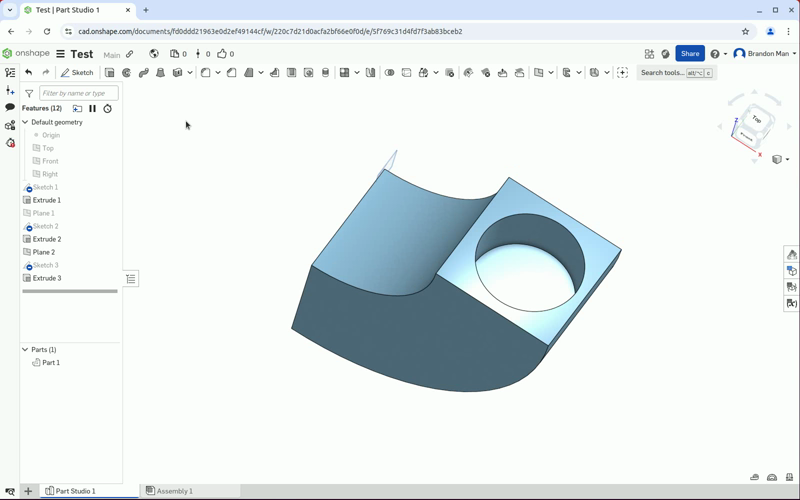
key(up, 2)
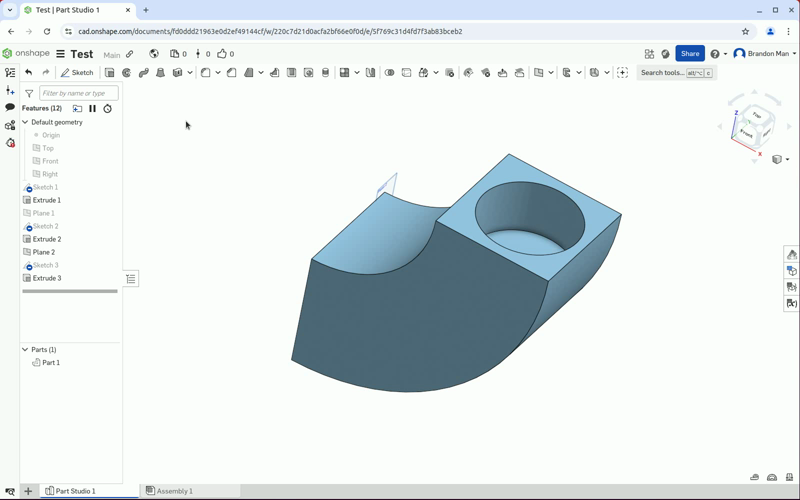
key(left, 2)
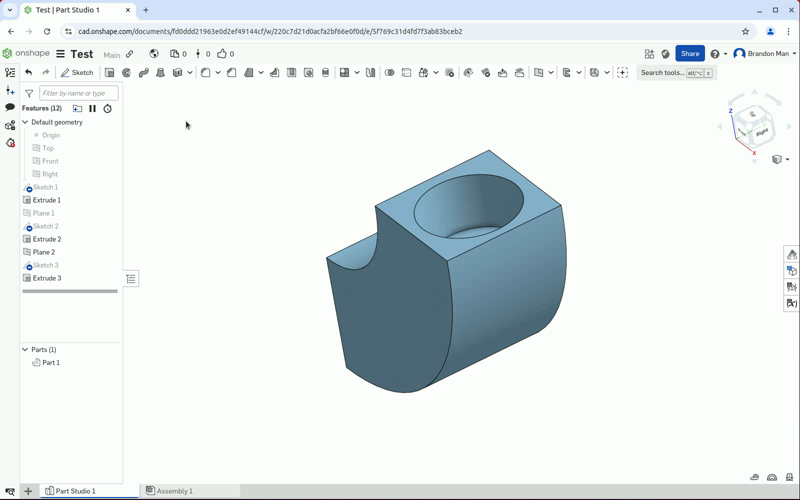
mouse_move(73, 189)
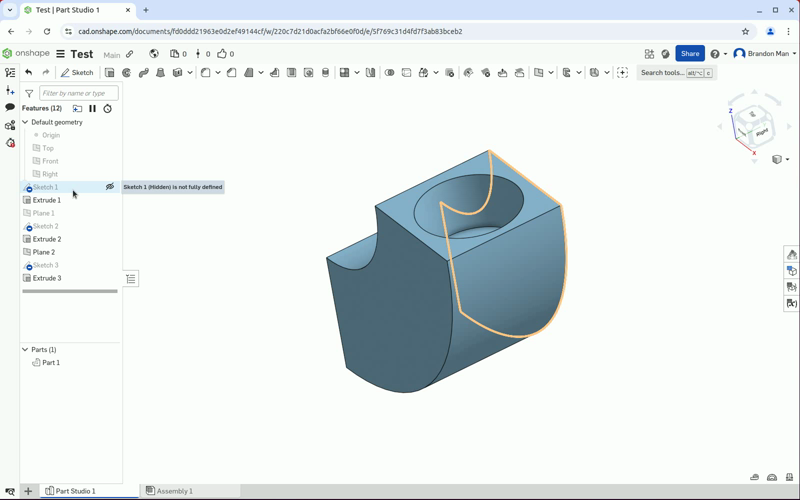
click(73, 189)